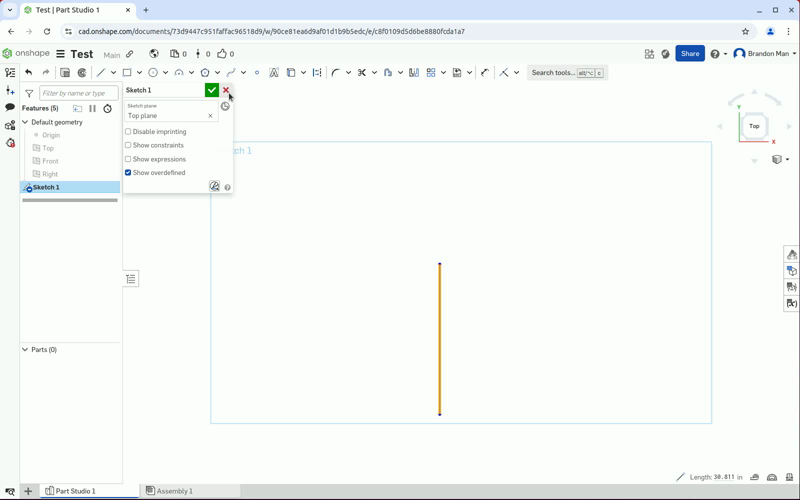
key(shift+h)
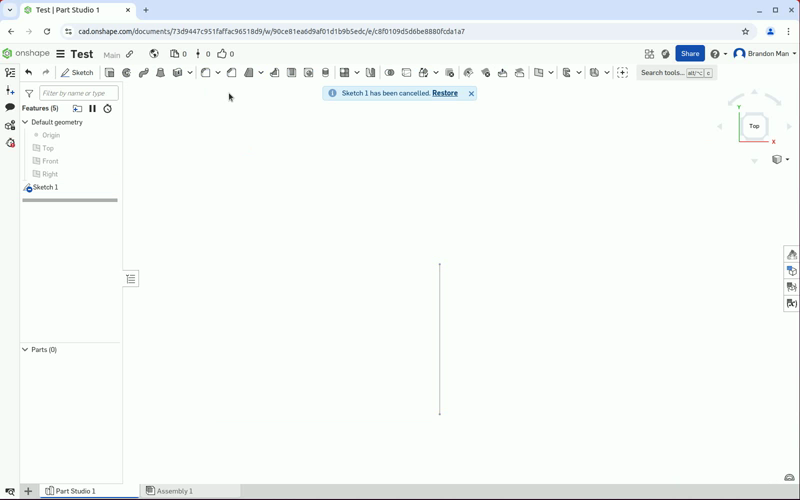
key(shift+s)
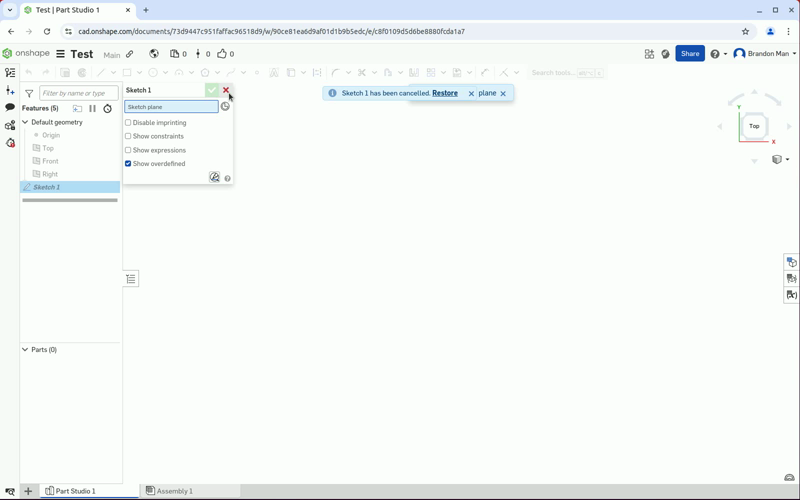
mouse_move(73, 150)
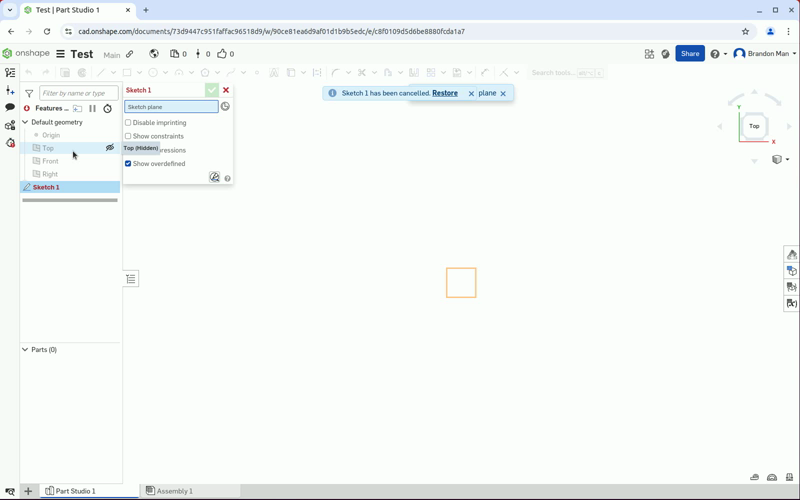
click(73, 150)
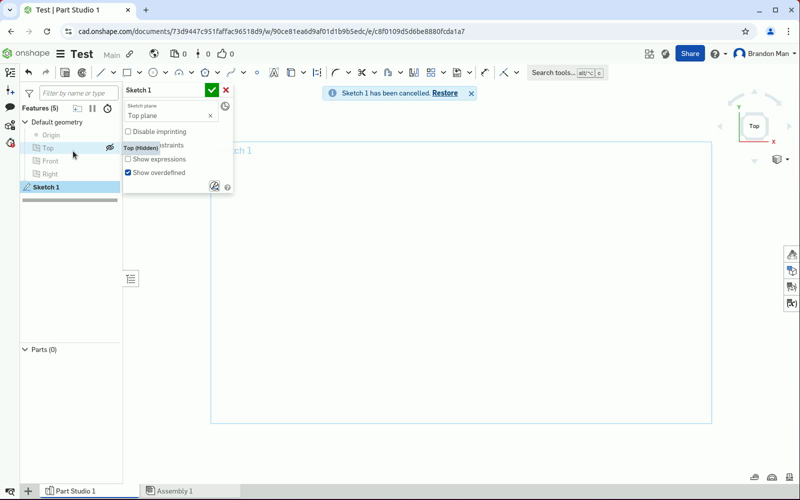
mouse_move(73, 352)
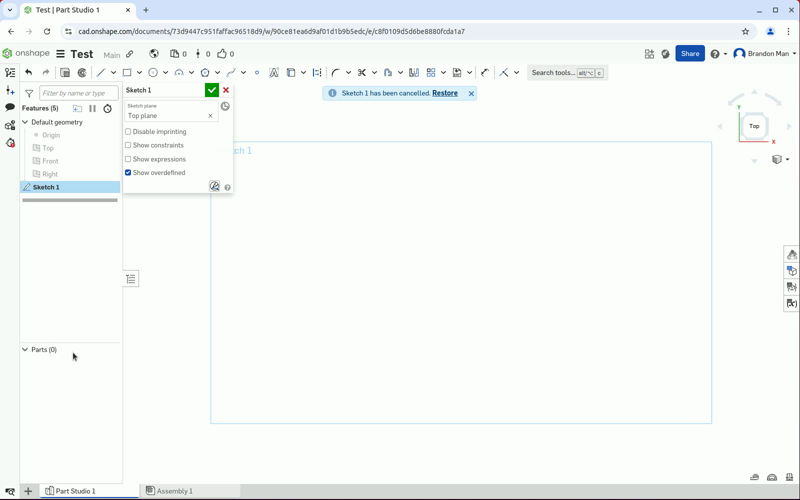
key(y)
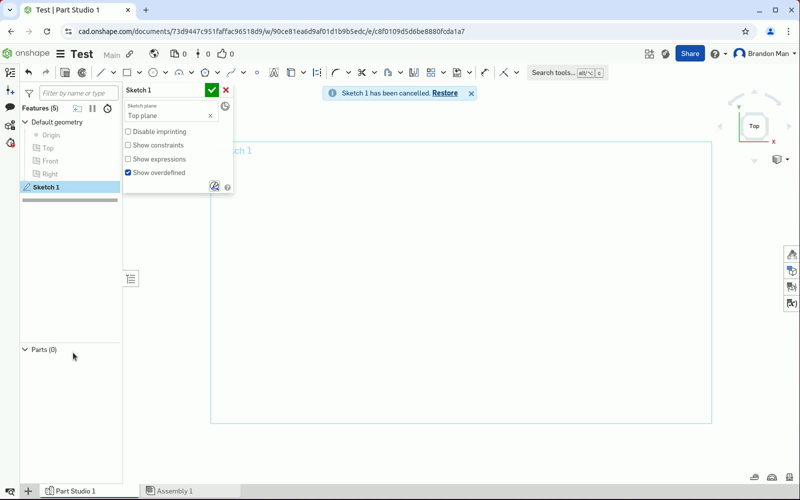
key(l)
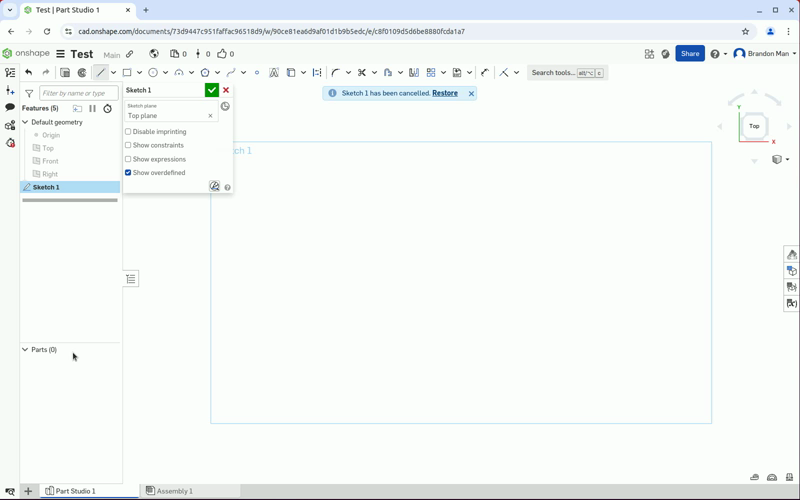
key_down(shift)
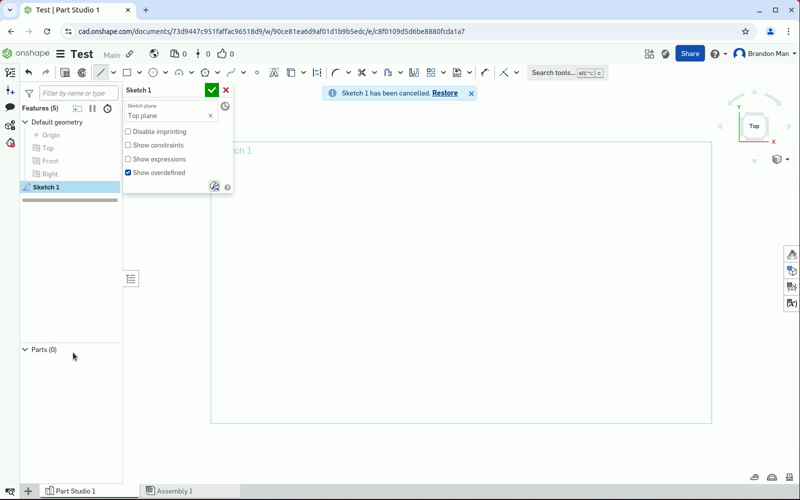
mouse_move(385, 311)
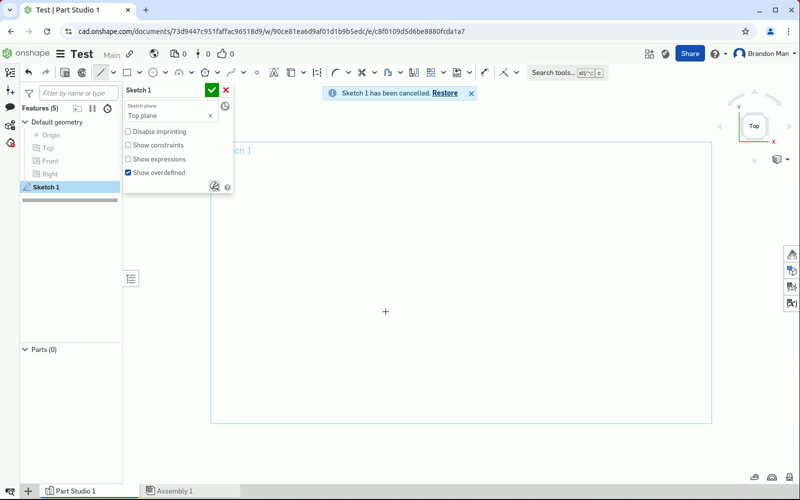
click(385, 311)
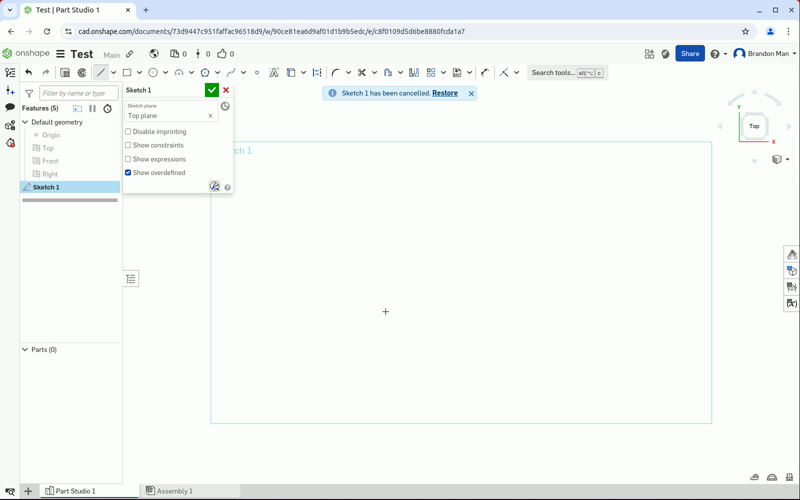
key_up(shift)
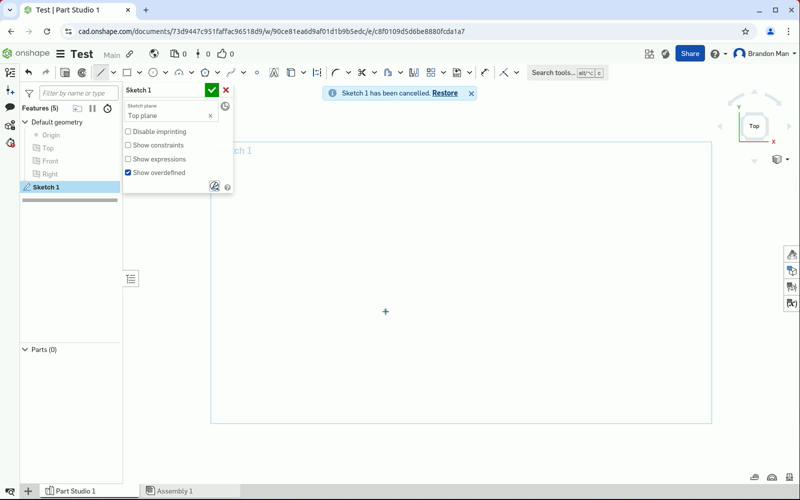
key_down(shift)
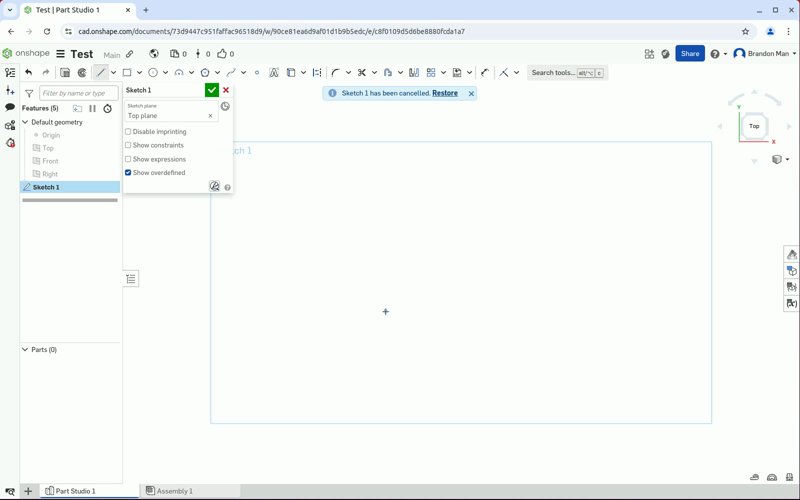
mouse_move(415, 311)
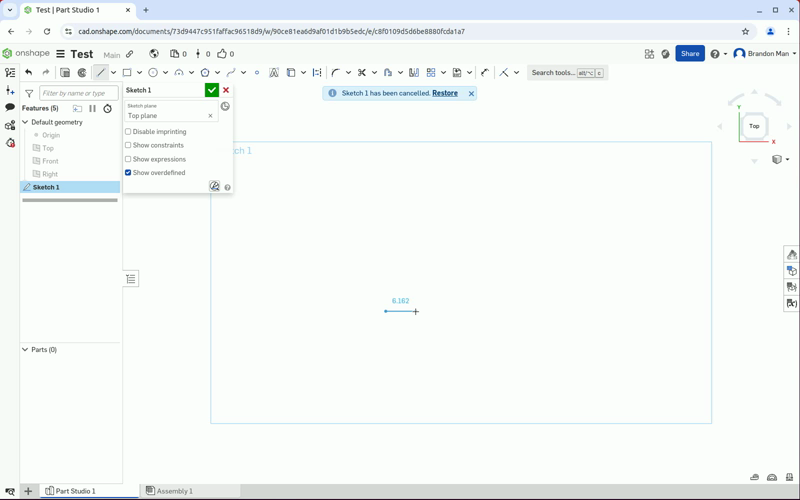
mouse_move(414, 311)
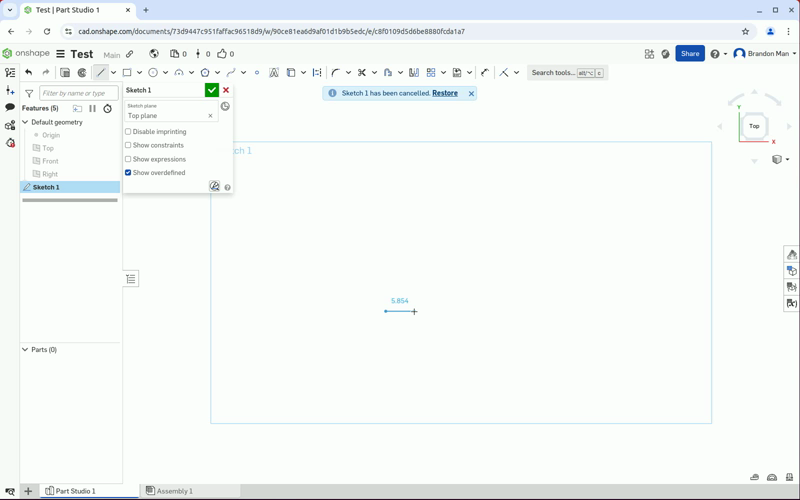
click(414, 311)
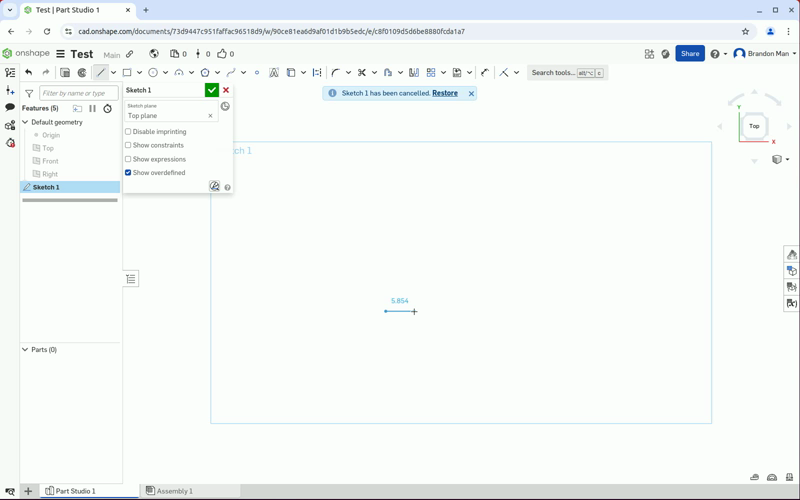
key_up(shift)
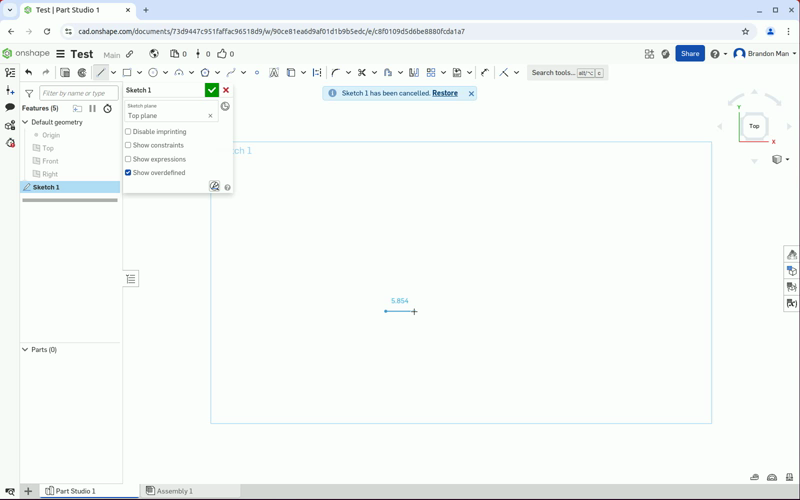
key_down(shift)
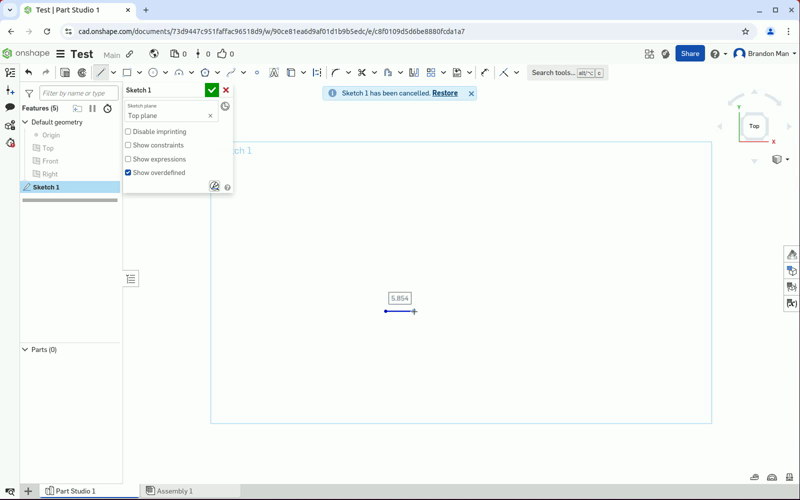
mouse_move(444, 311)
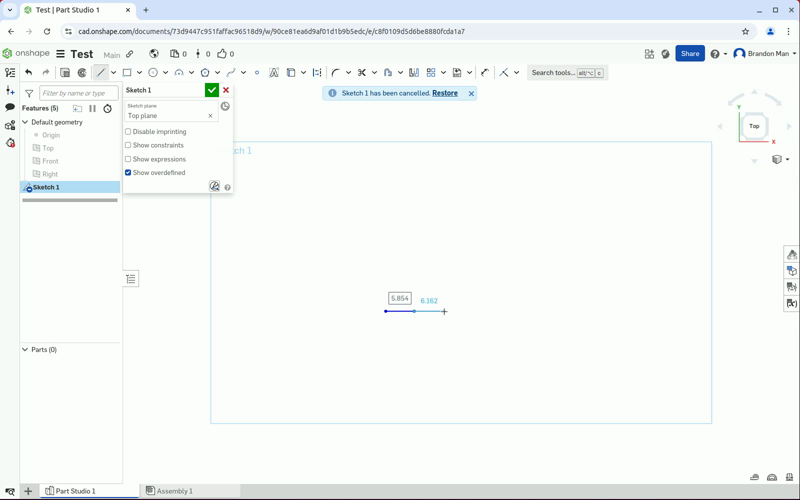
mouse_move(414, 339)
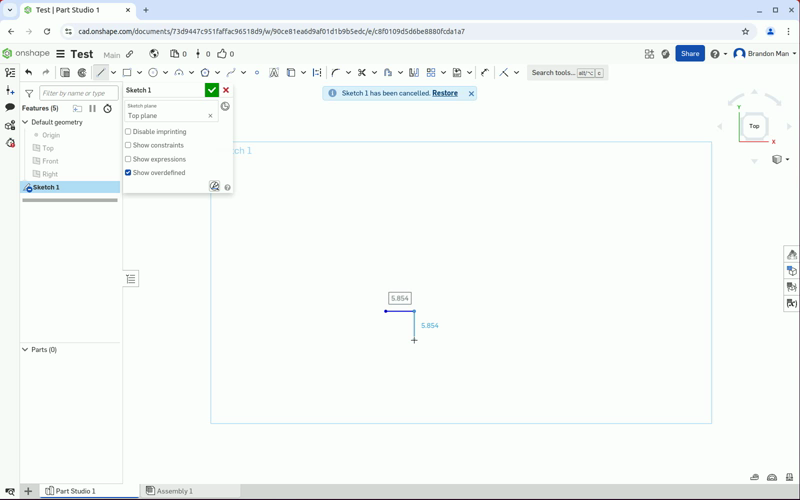
click(414, 339)
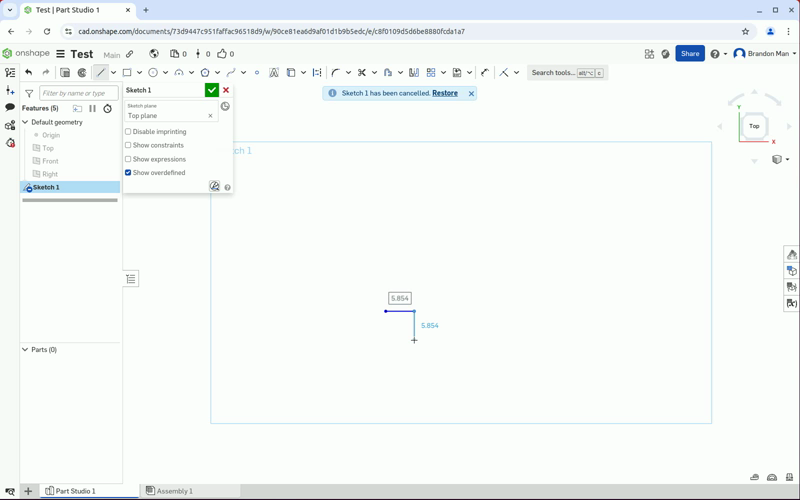
key_up(shift)
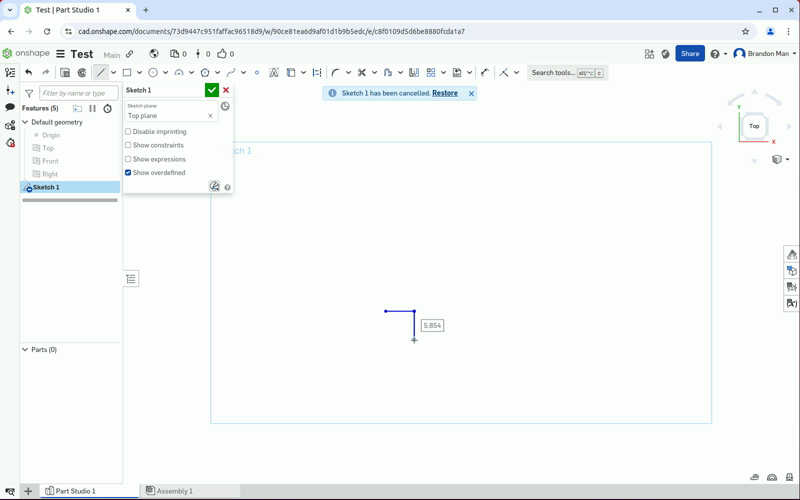
key_down(shift)
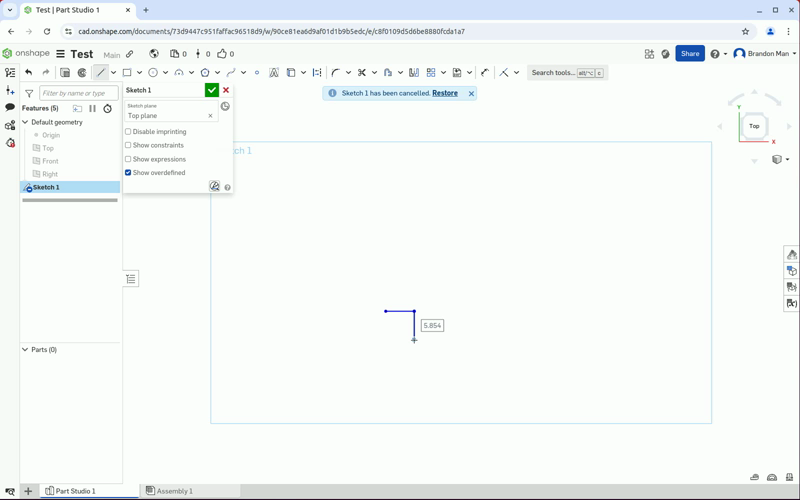
mouse_move(444, 339)
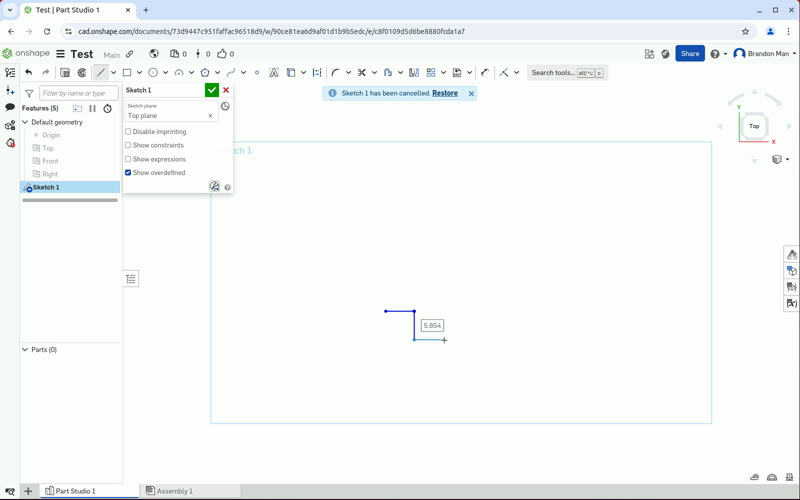
mouse_move(460, 339)
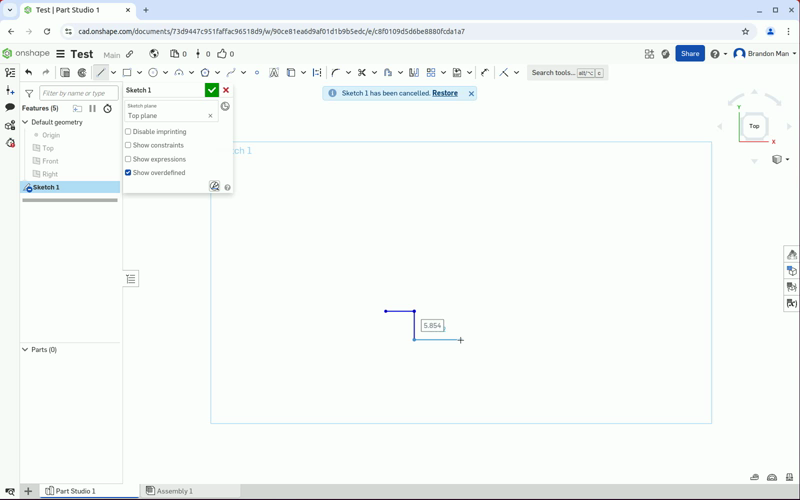
click(460, 339)
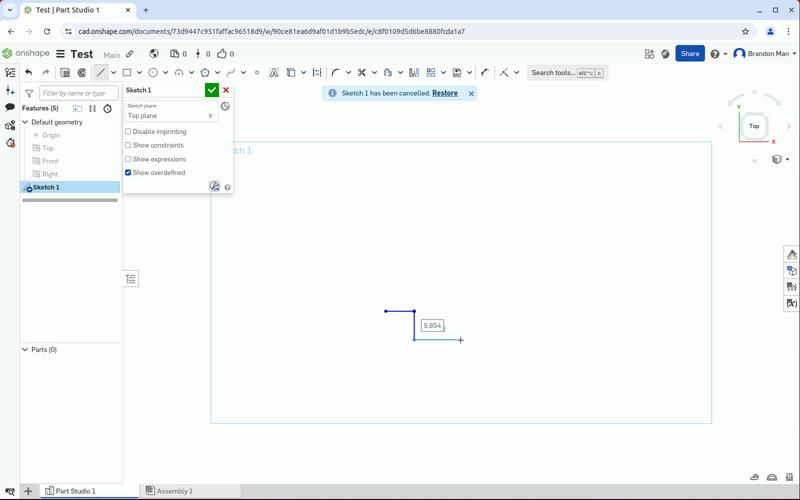
key_up(shift)
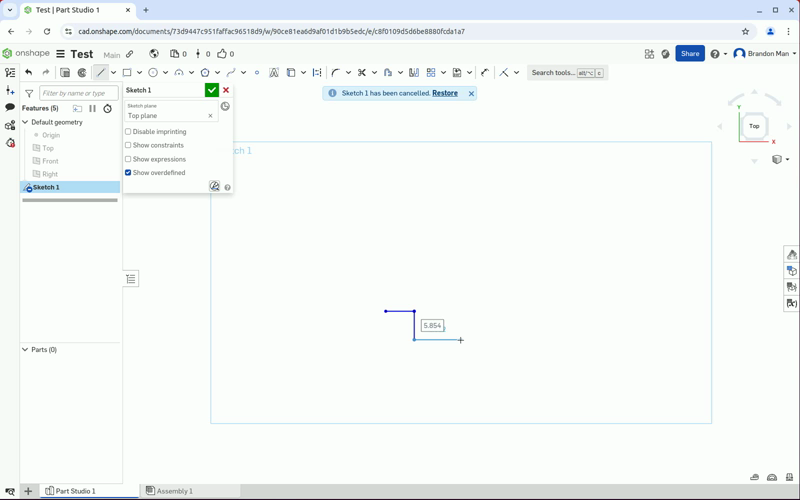
key_down(shift)
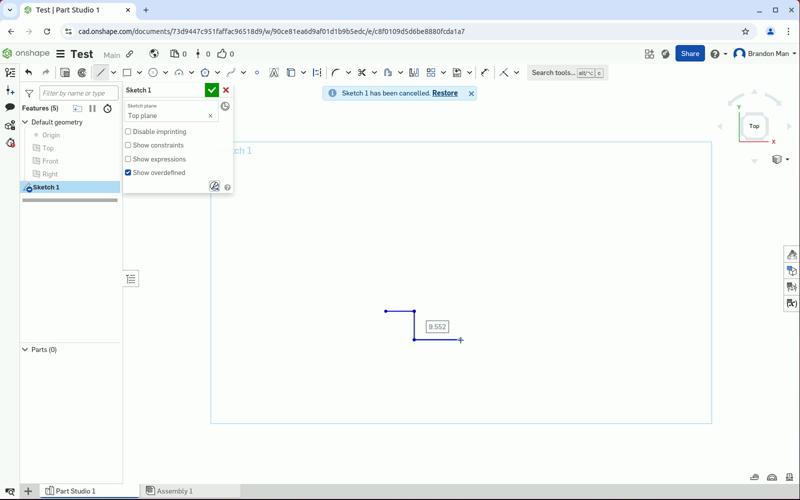
mouse_move(490, 339)
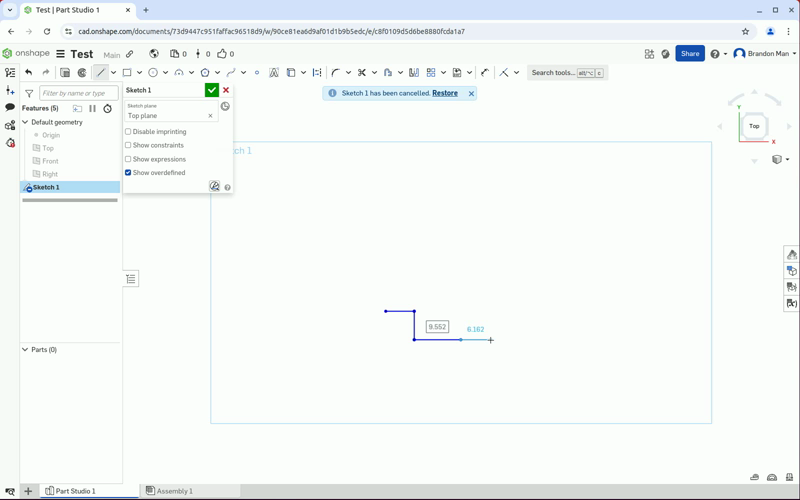
mouse_move(460, 282)
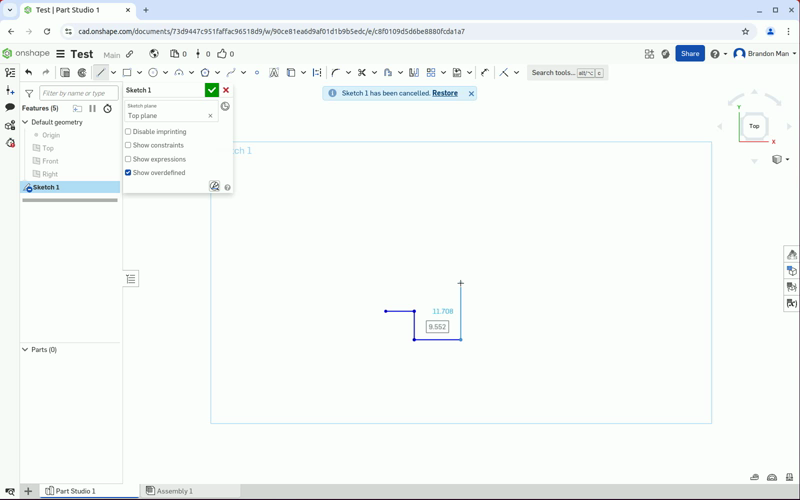
click(460, 282)
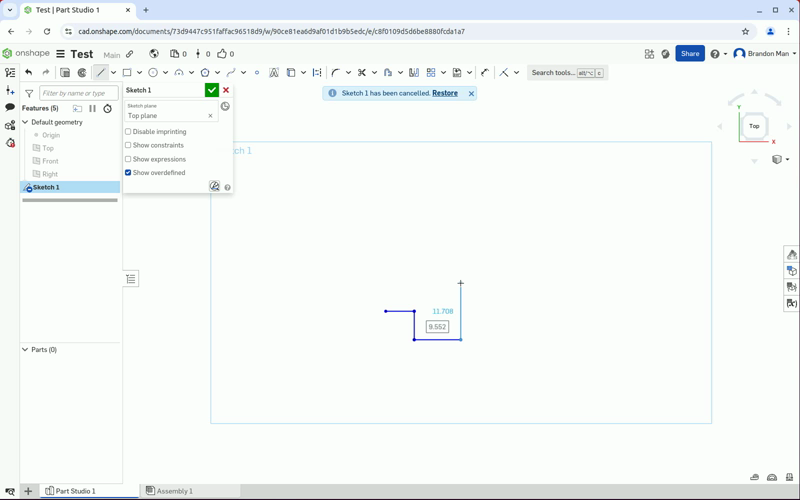
key_up(shift)
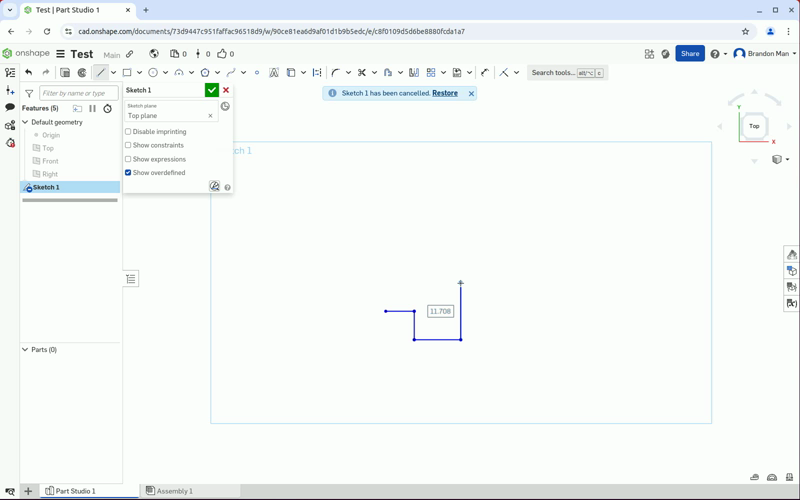
key_down(shift)
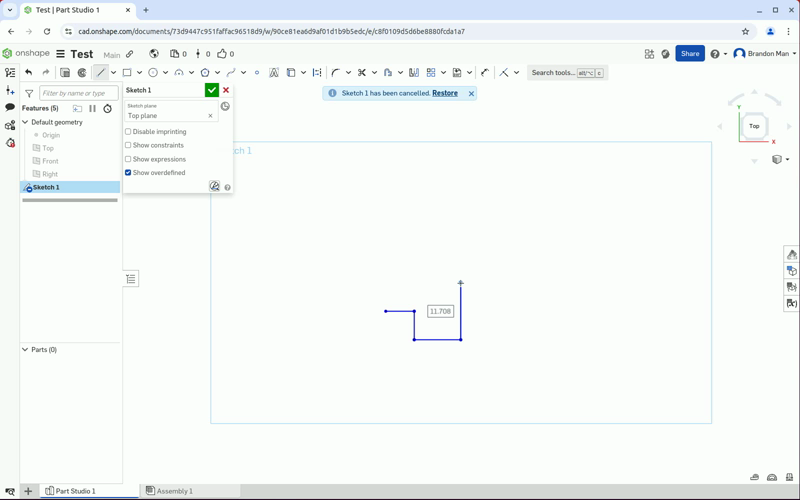
mouse_move(490, 282)
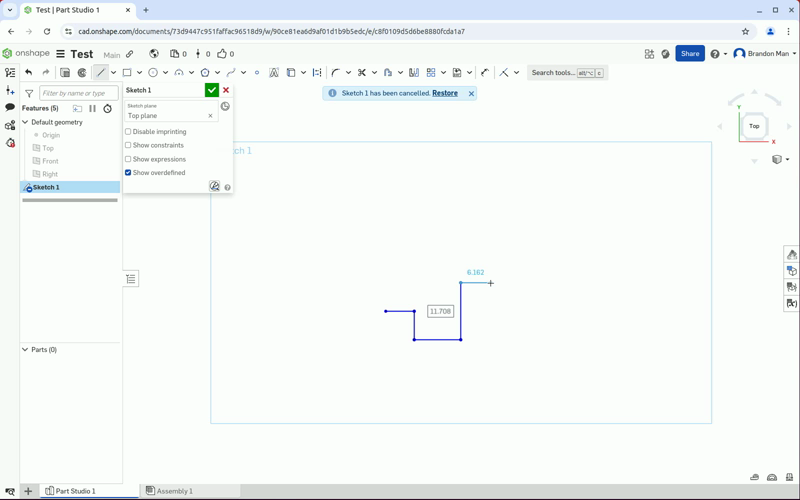
mouse_move(460, 226)
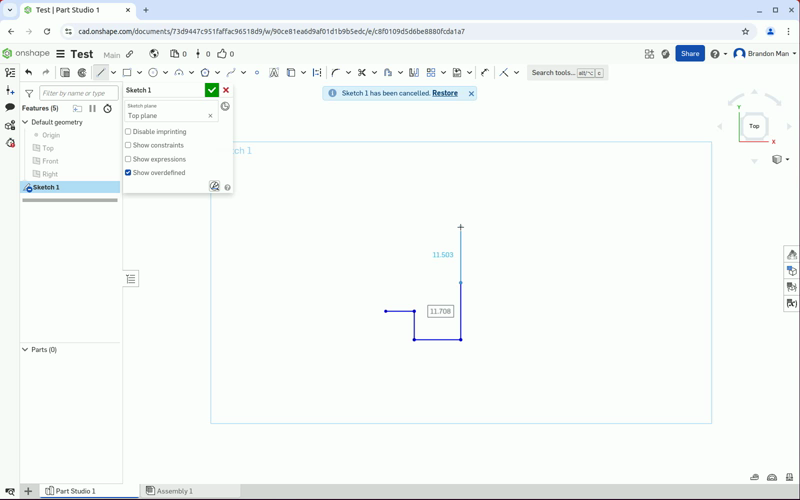
click(460, 226)
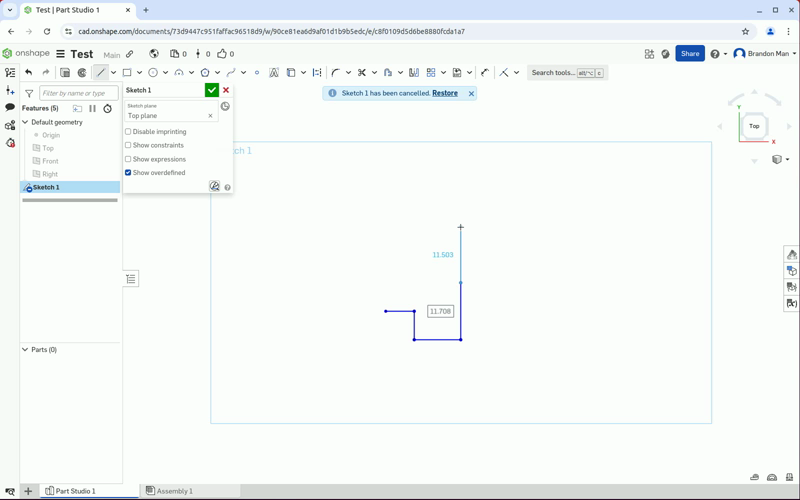
key_up(shift)
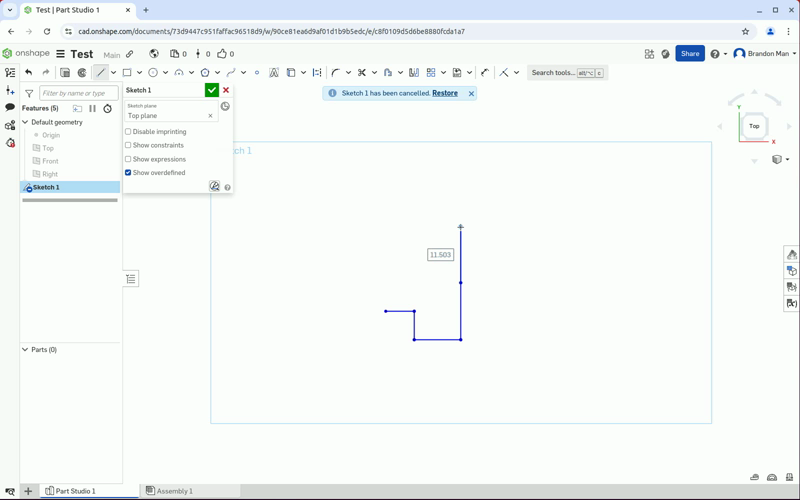
key_down(shift)
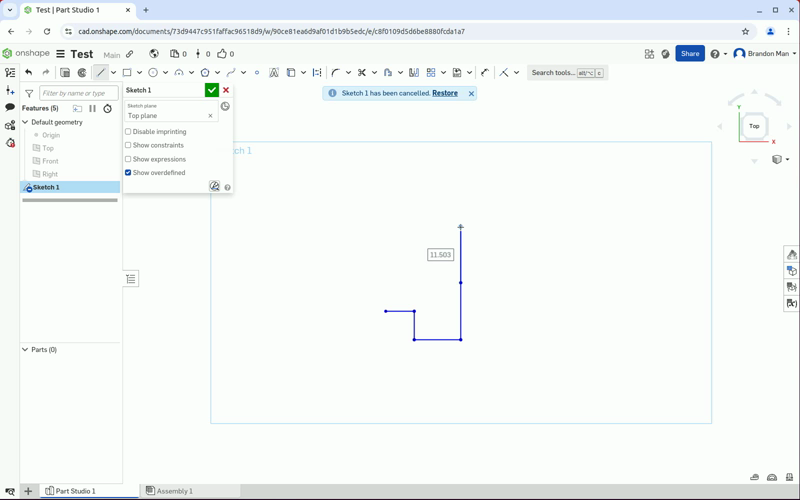
mouse_move(490, 226)
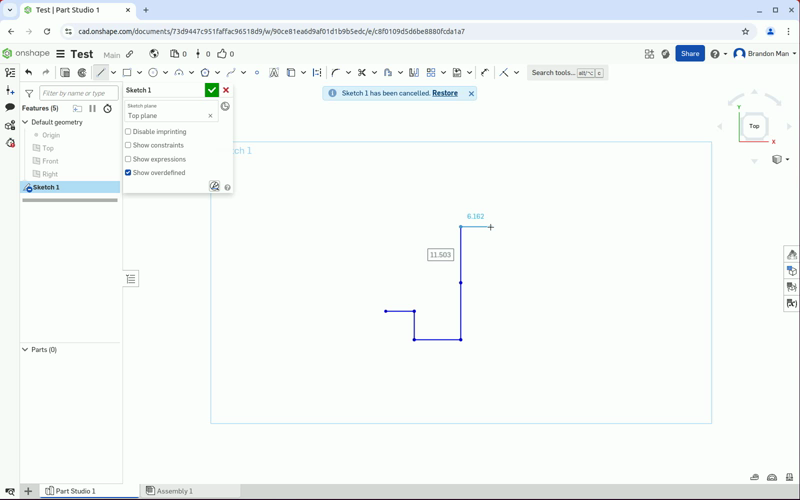
mouse_move(414, 226)
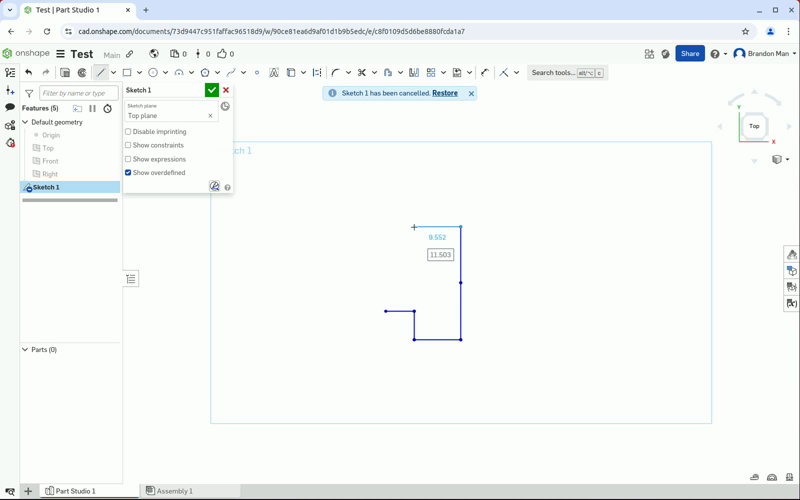
click(414, 226)
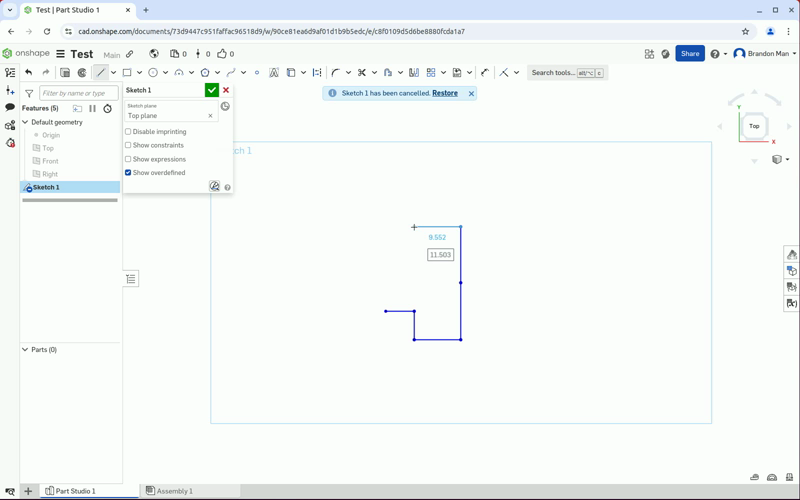
key_up(shift)
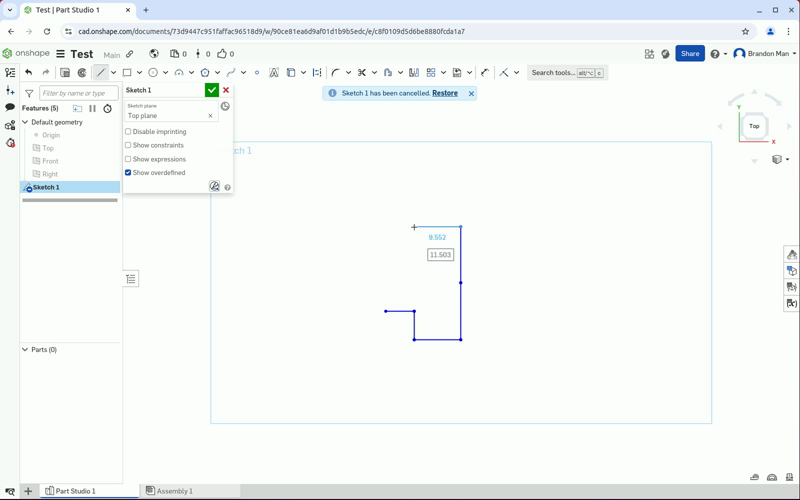
key_down(shift)
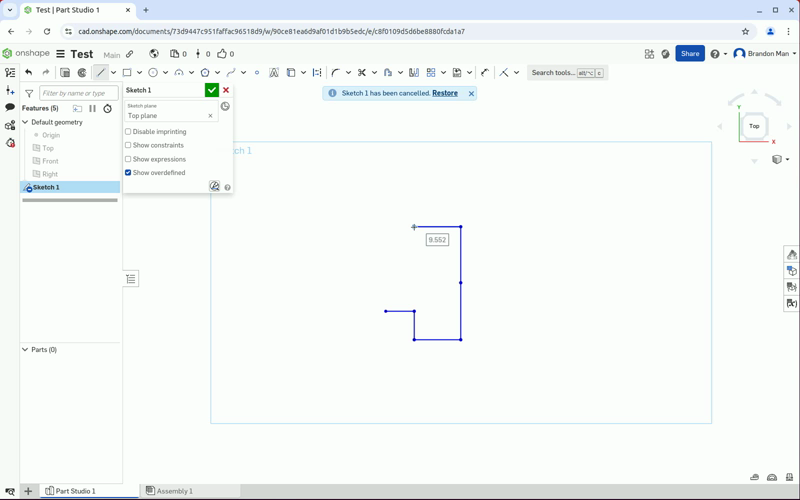
mouse_move(444, 226)
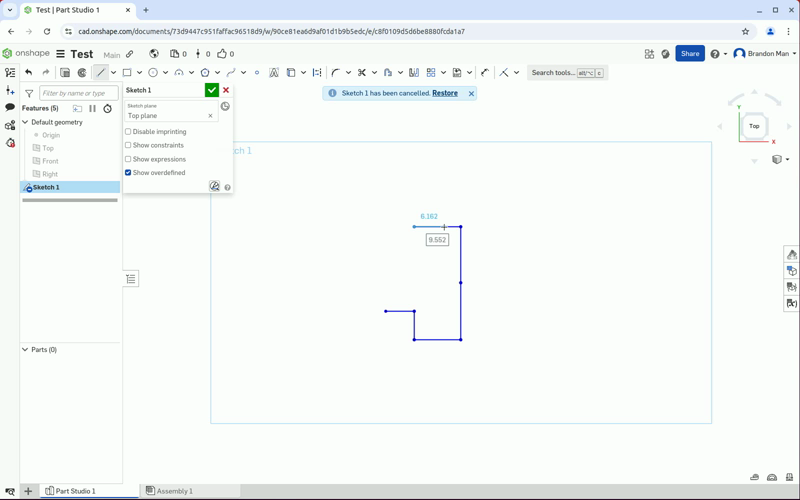
mouse_move(414, 255)
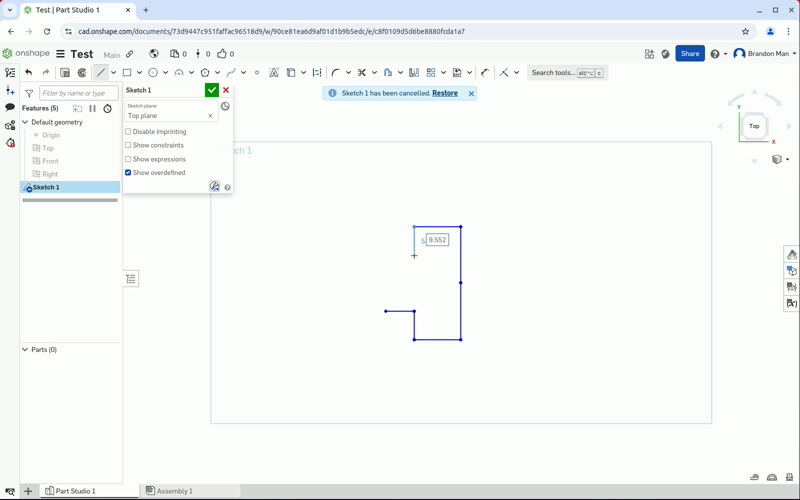
click(414, 255)
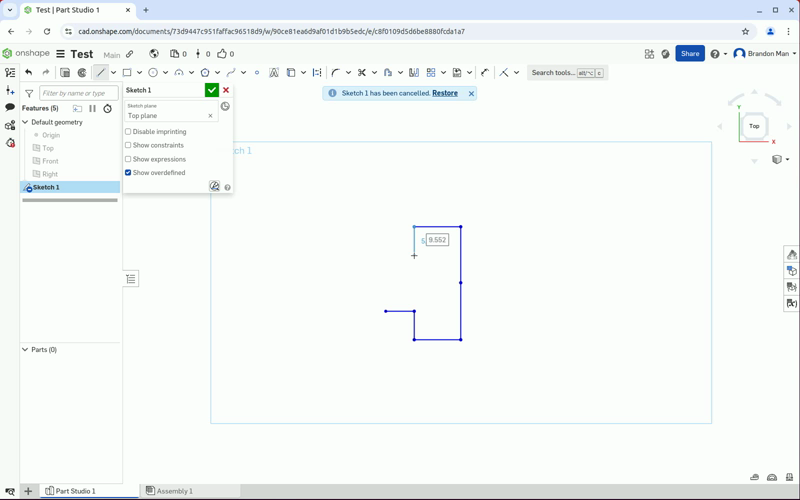
key_up(shift)
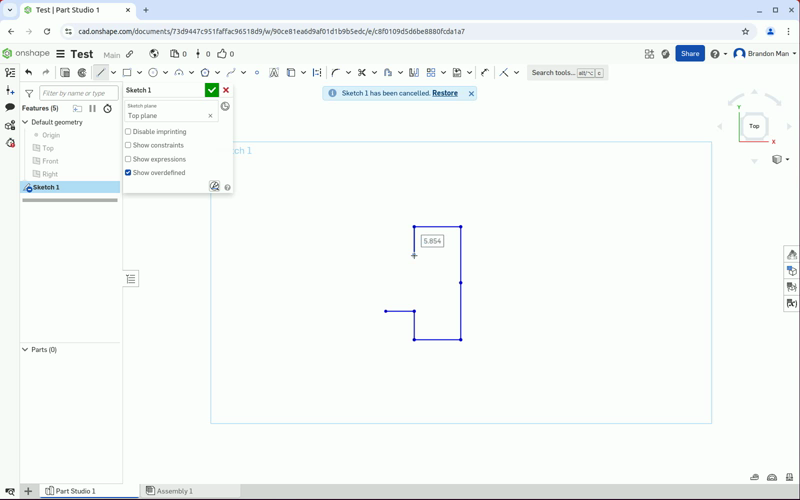
key_down(shift)
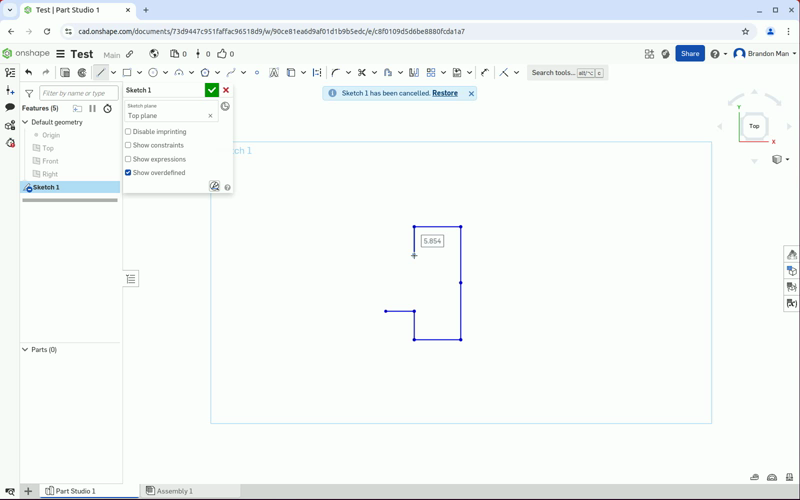
mouse_move(444, 255)
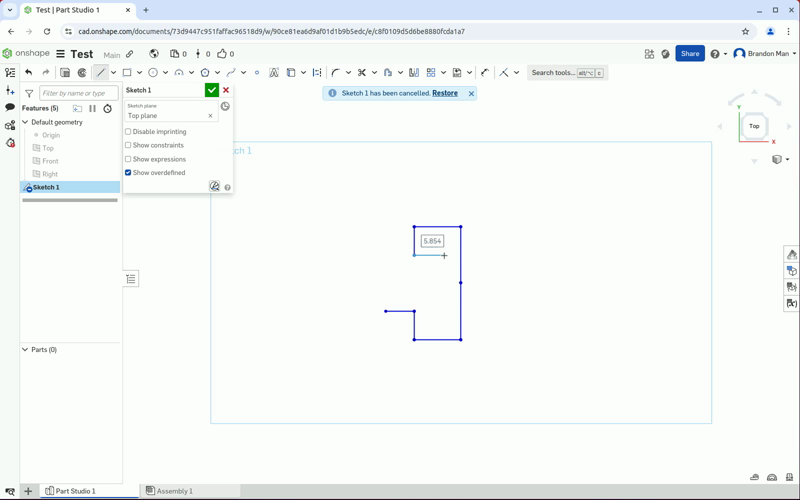
mouse_move(385, 255)
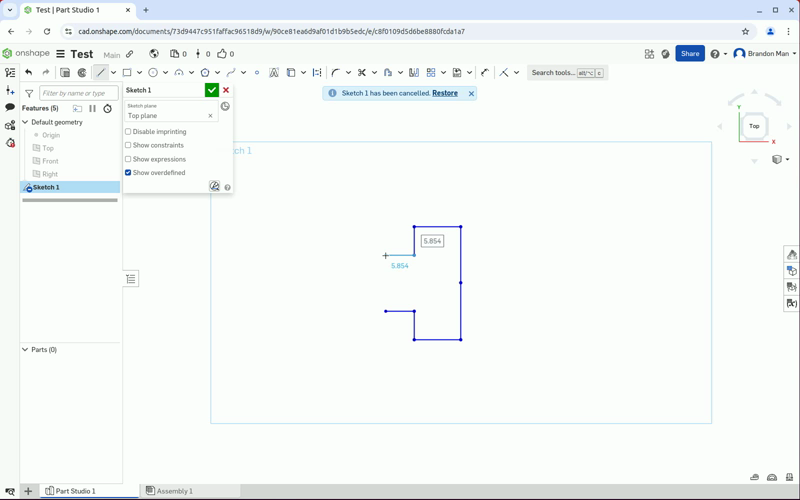
click(385, 255)
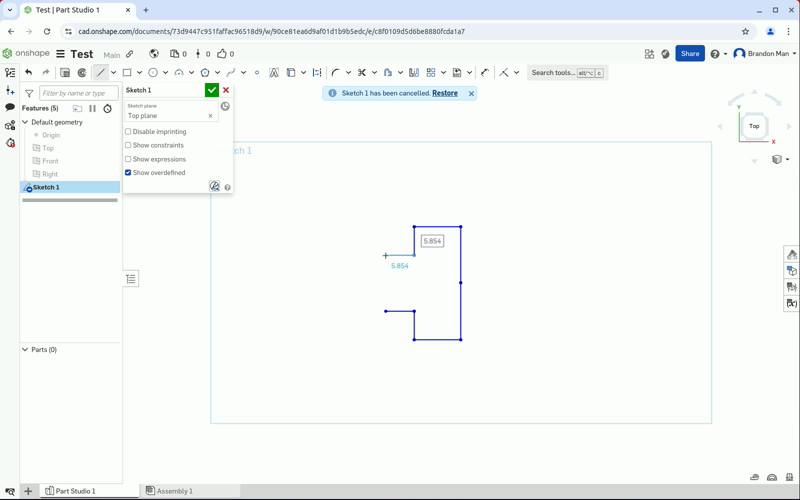
key_up(shift)
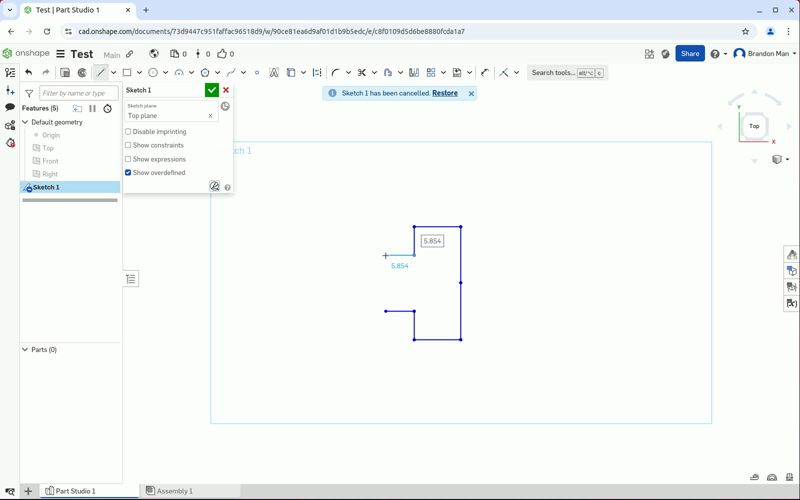
mouse_move(415, 255)
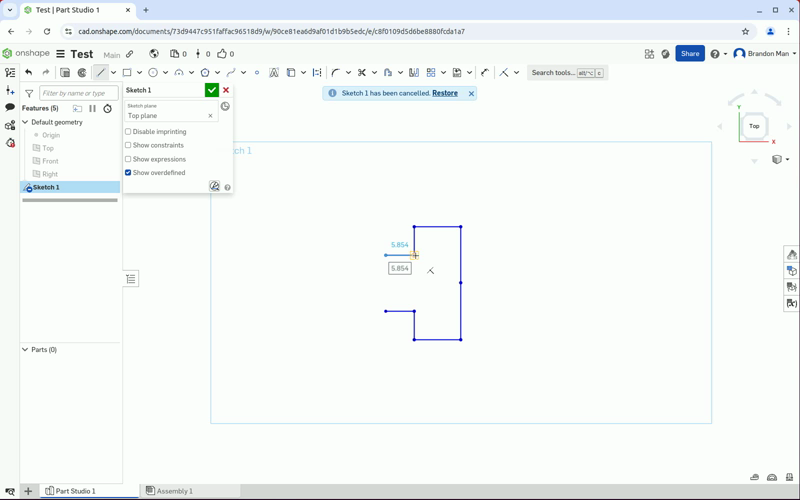
key_down(shift)
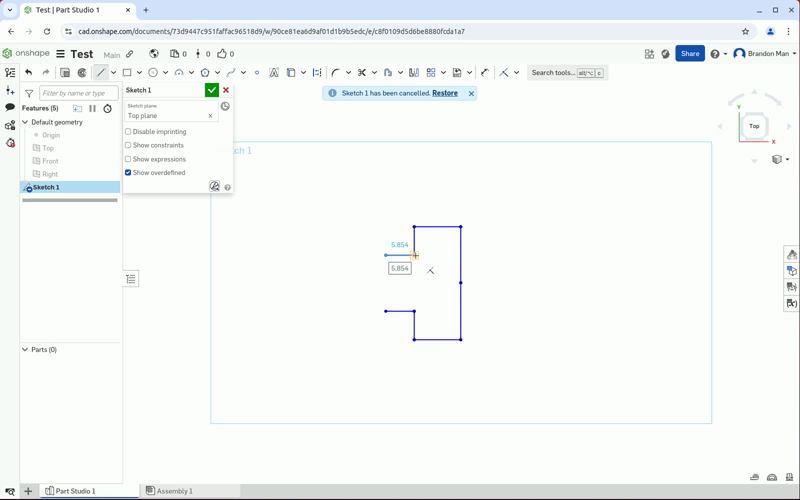
mouse_move(385, 311)
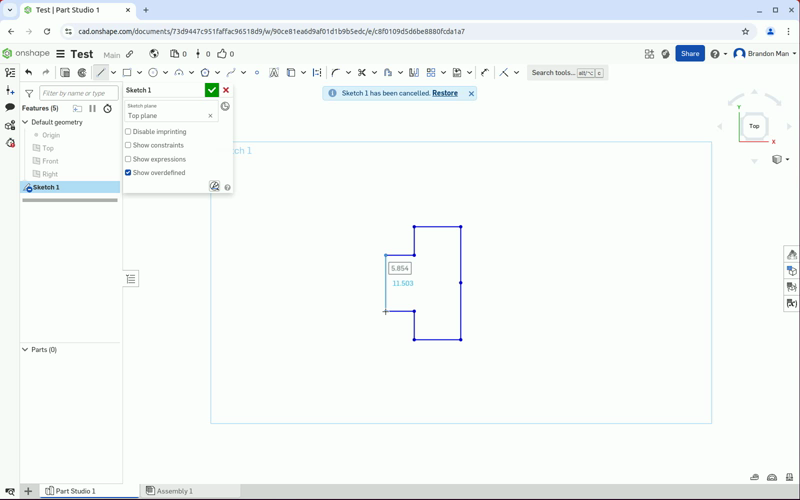
key_up(shift)
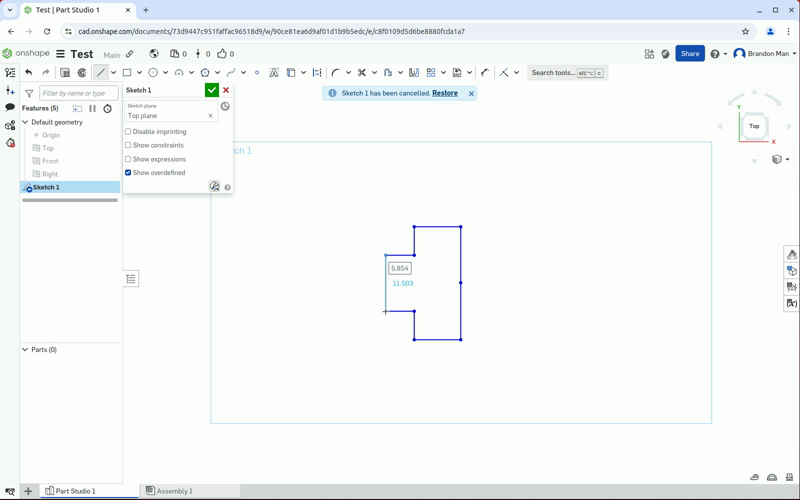
click(385, 311)
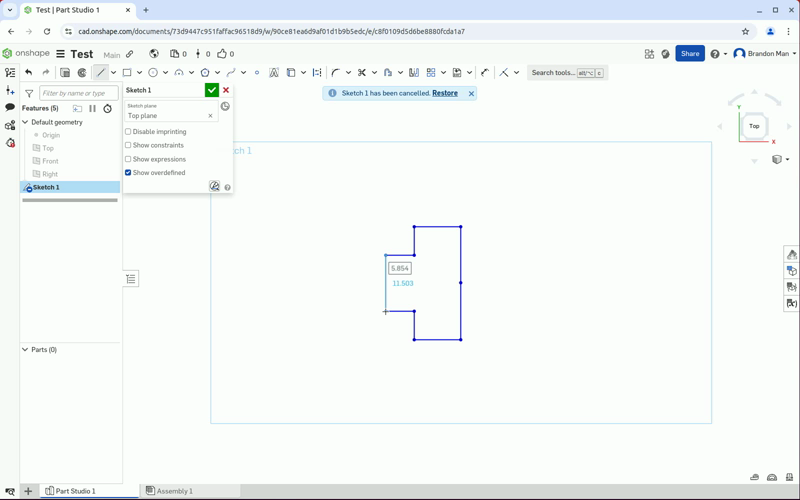
key(esc)
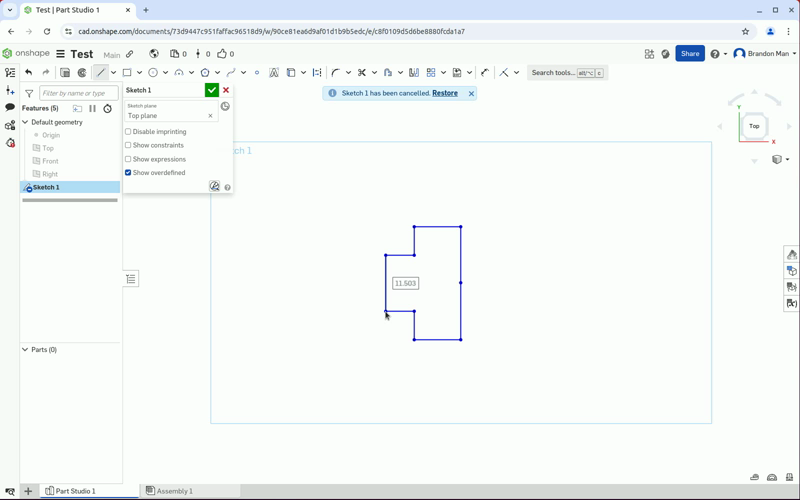
mouse_move(426, 239)
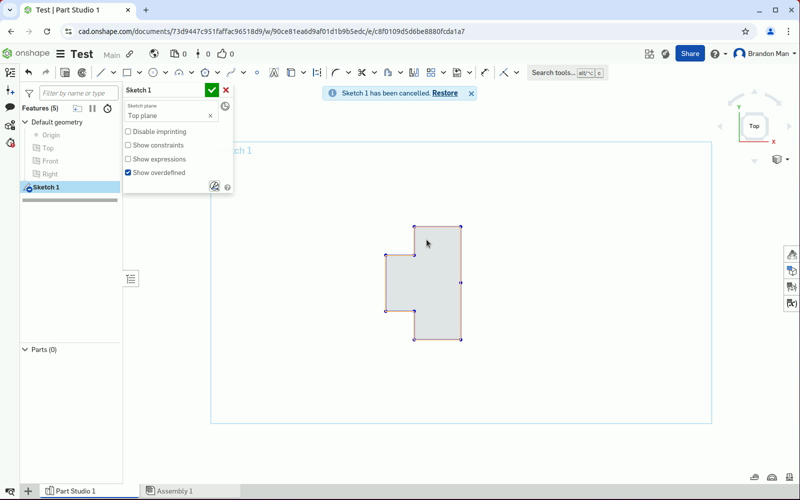
click(426, 239)
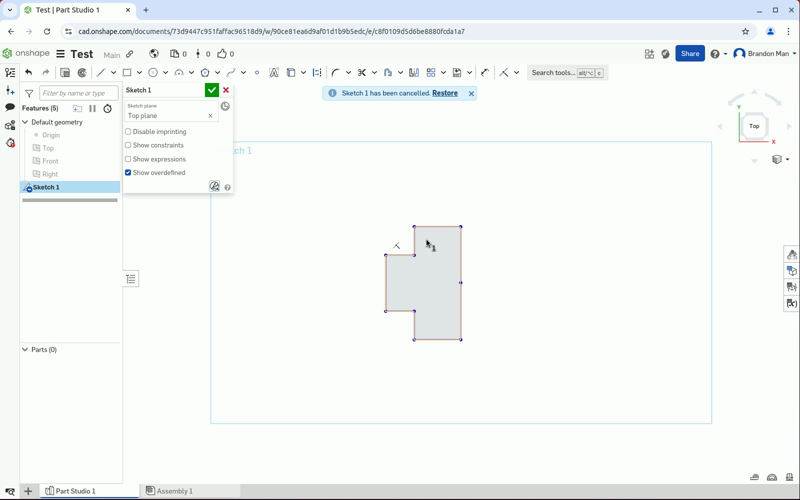
mouse_move(73, 352)
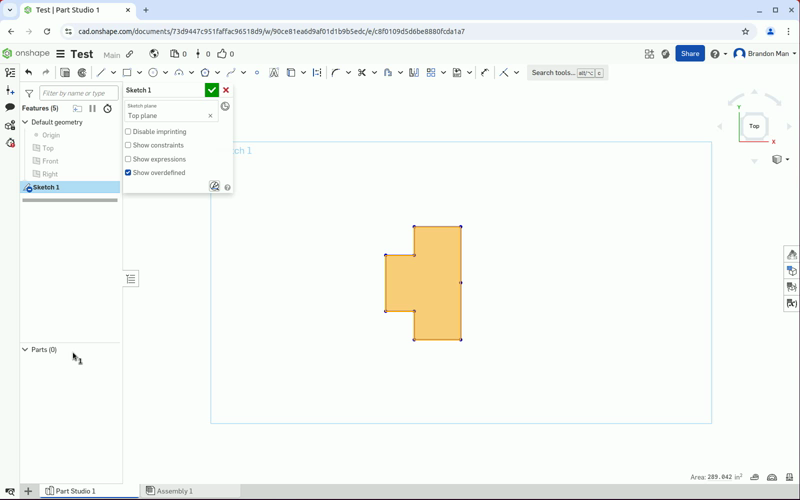
key(shift+y)
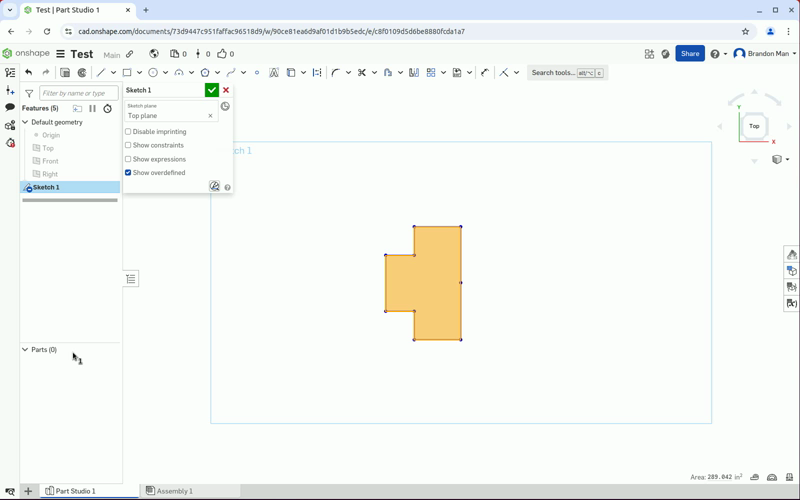
key(shift+e)
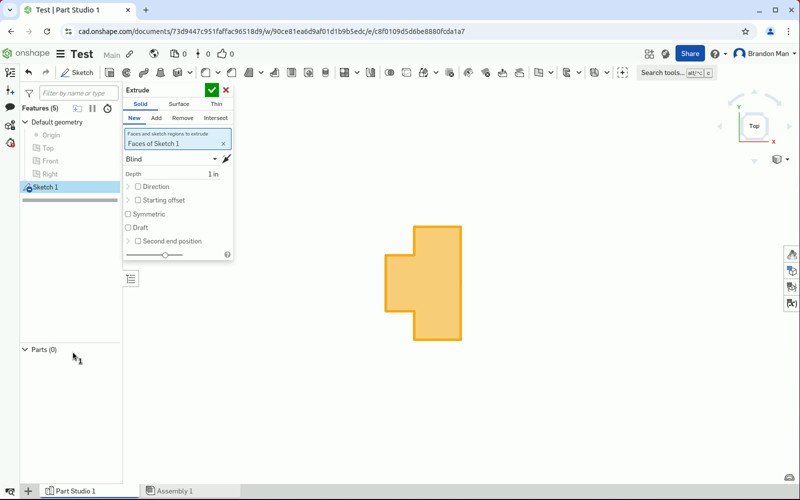
mouse_move(143, 106)
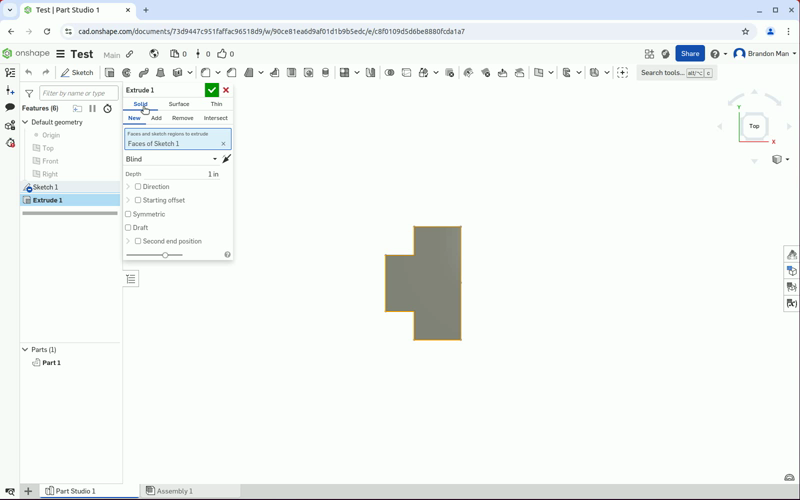
click(143, 106)
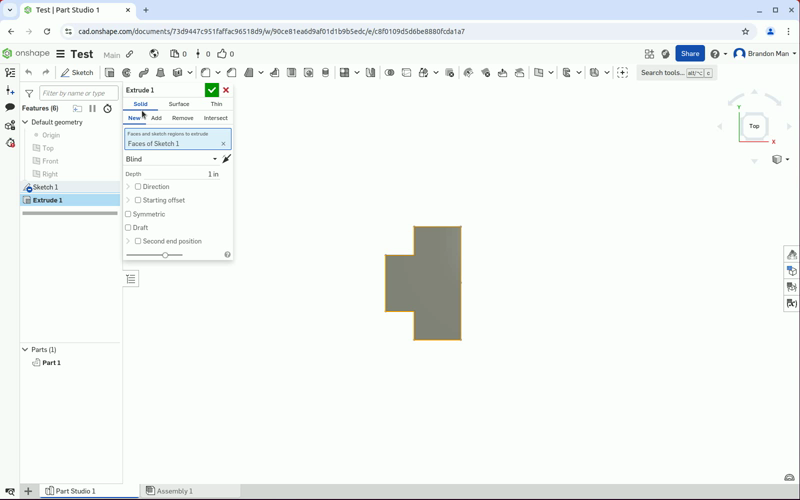
mouse_move(137, 120)
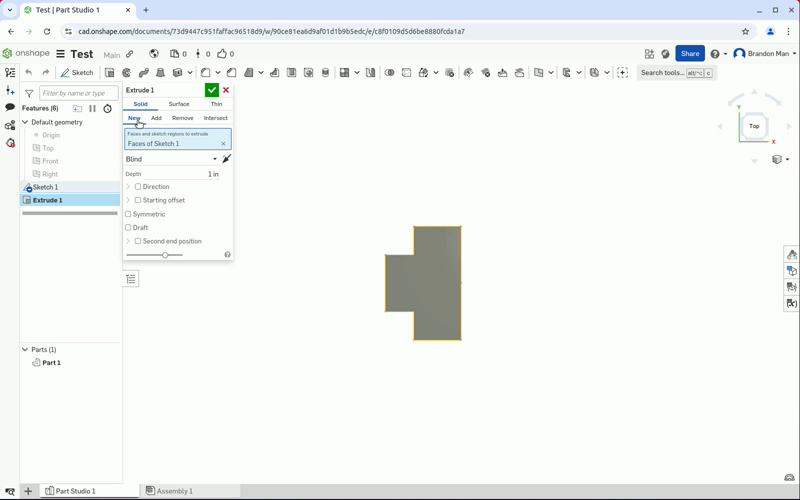
click(137, 120)
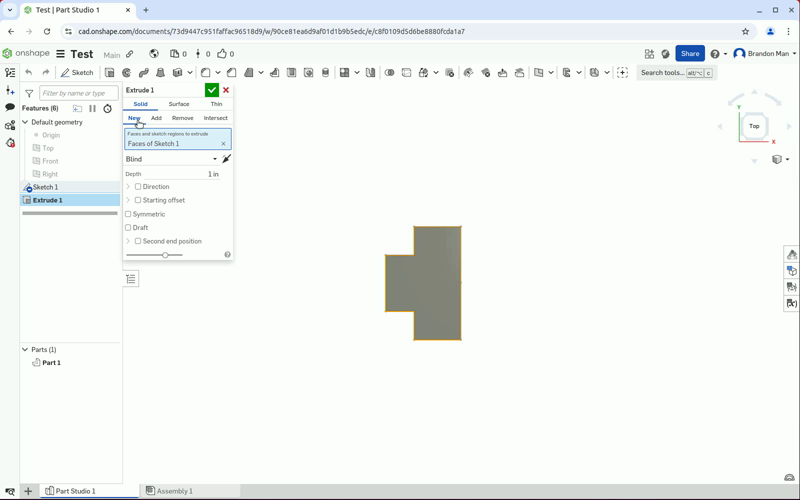
key(tab, 4)
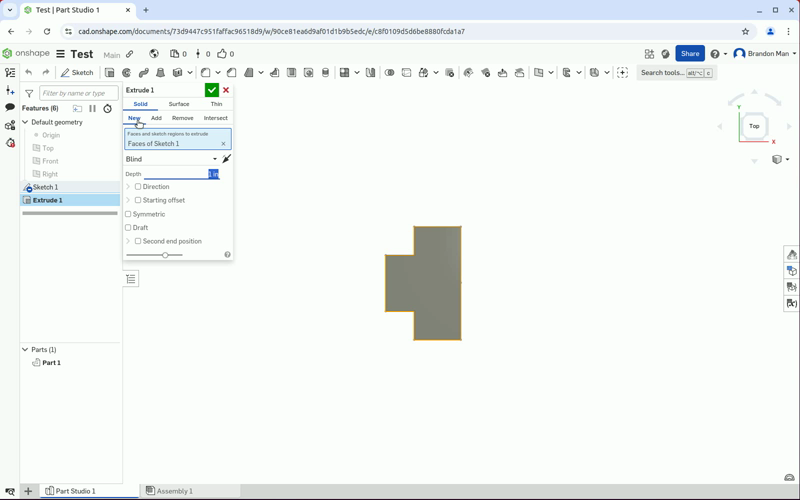
text(23.108)
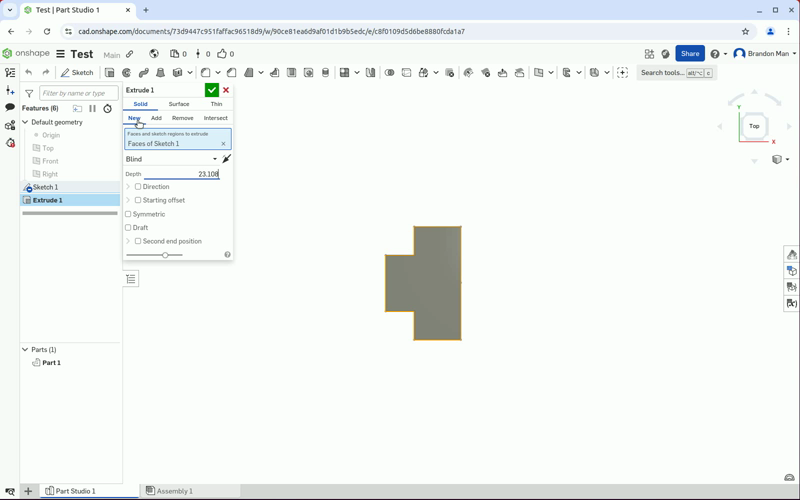
key(enter)
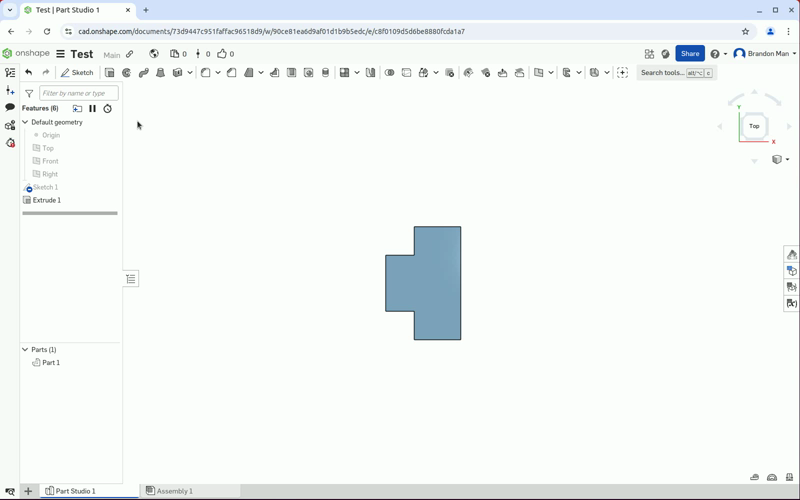
key(shift+h)
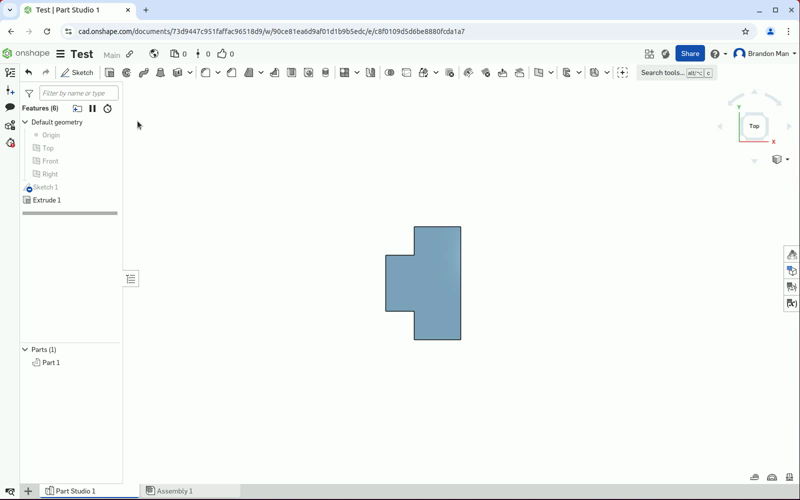
key(shift+h)
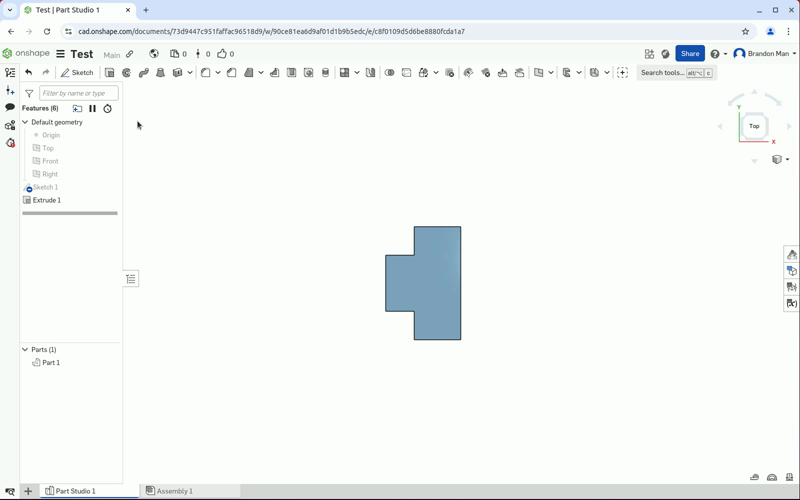
mouse_move(73, 189)
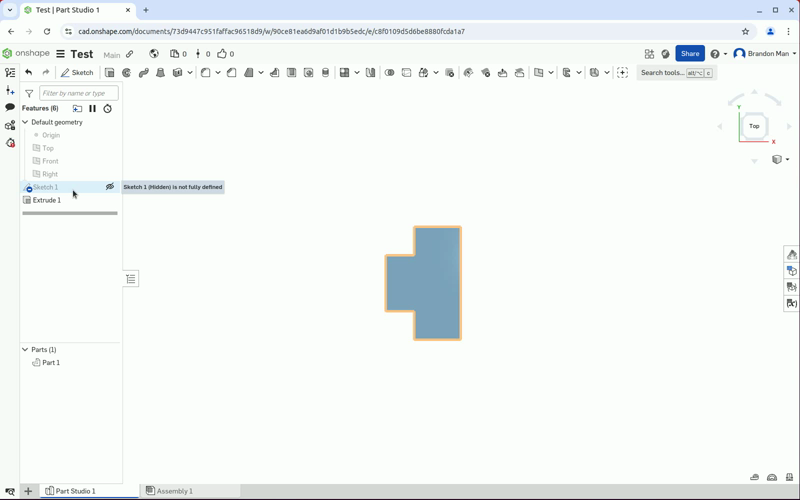
click(73, 189)
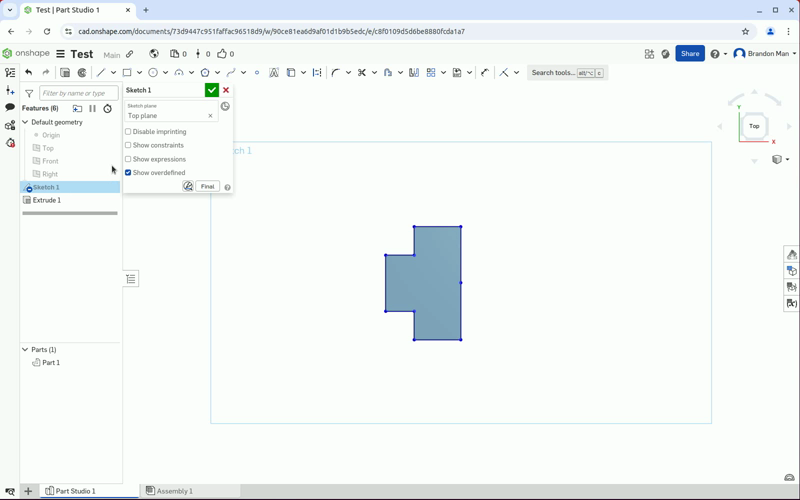
mouse_move(229, 92)
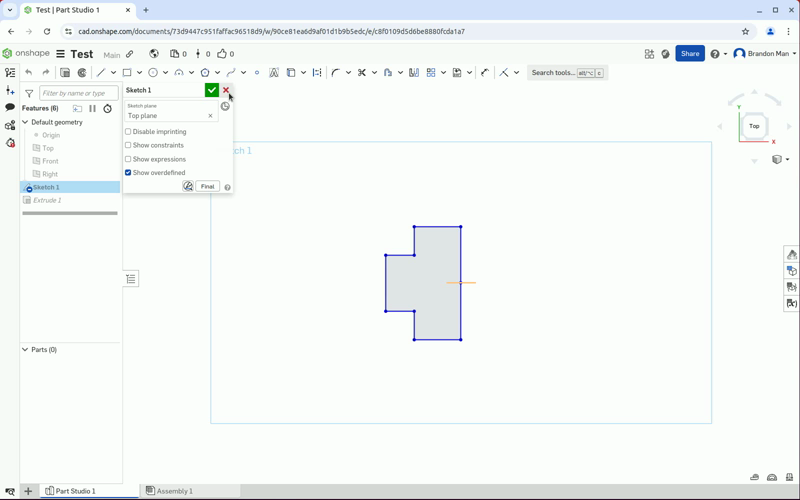
click(229, 92)
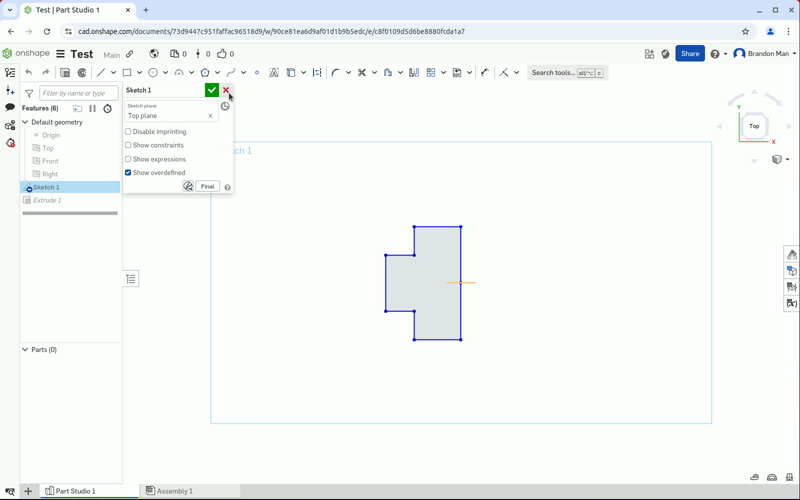
key(shift+s)
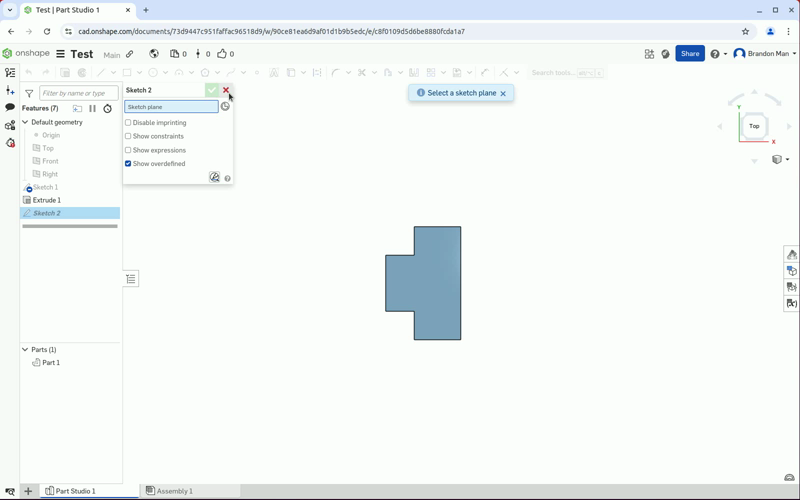
mouse_move(73, 150)
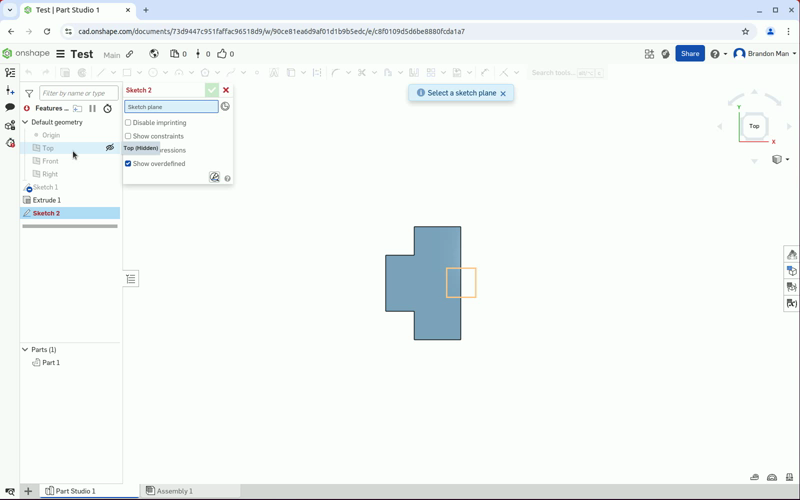
click(73, 150)
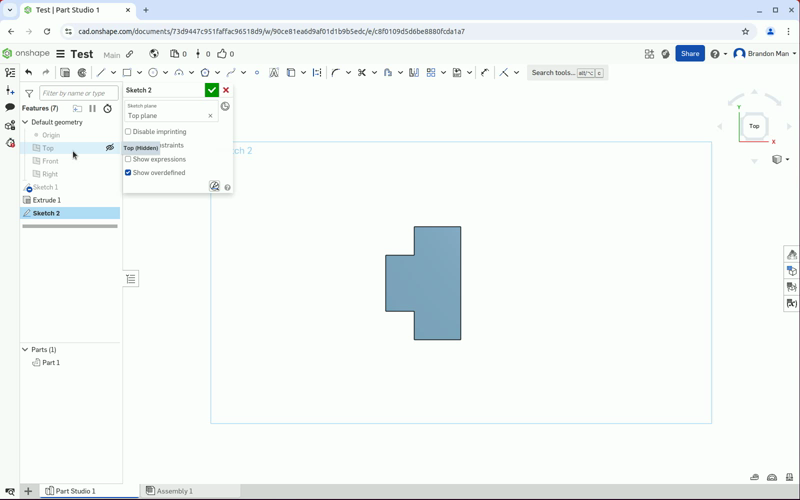
mouse_move(73, 352)
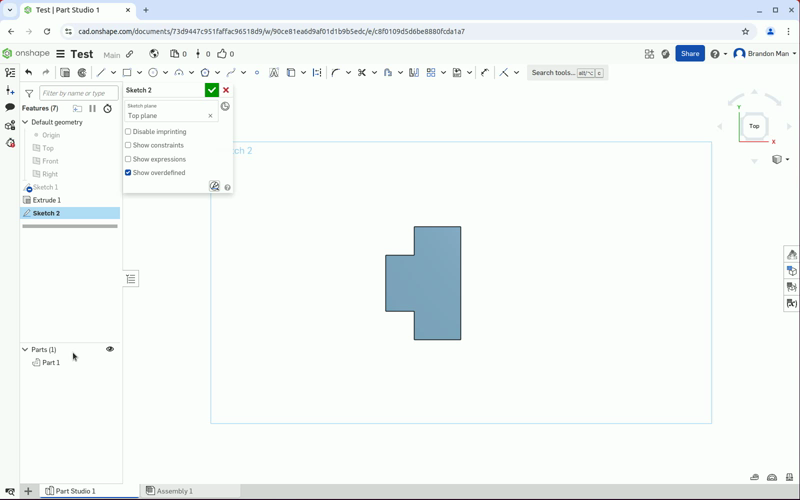
key(y)
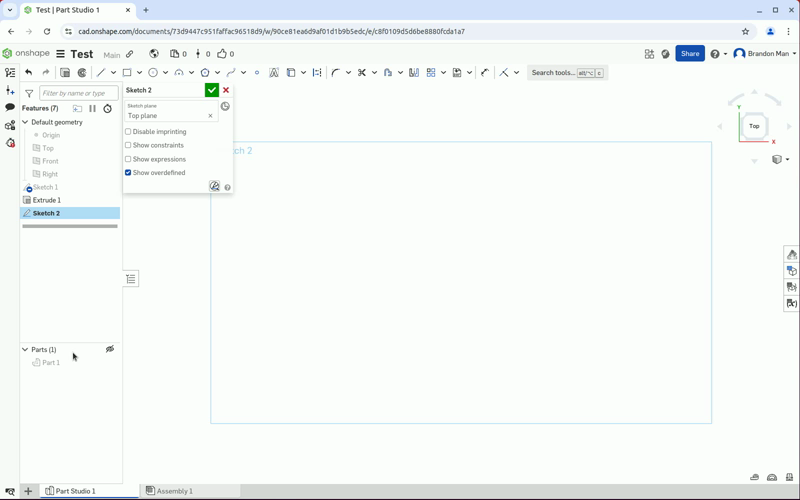
key(l)
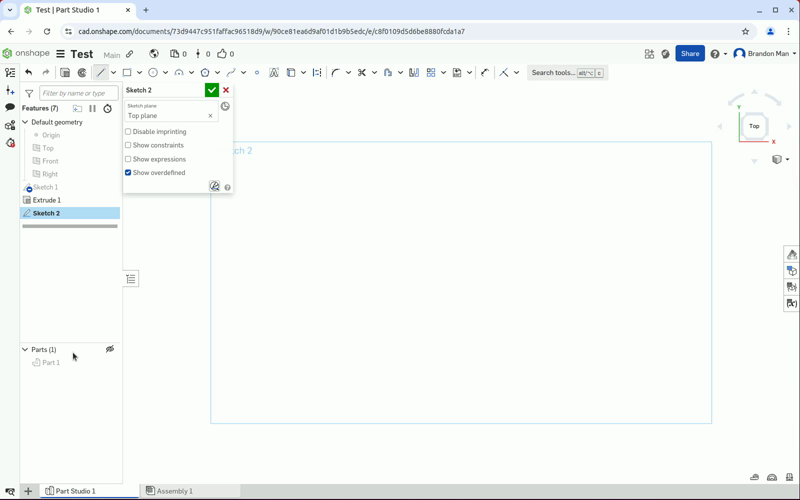
key_down(shift)
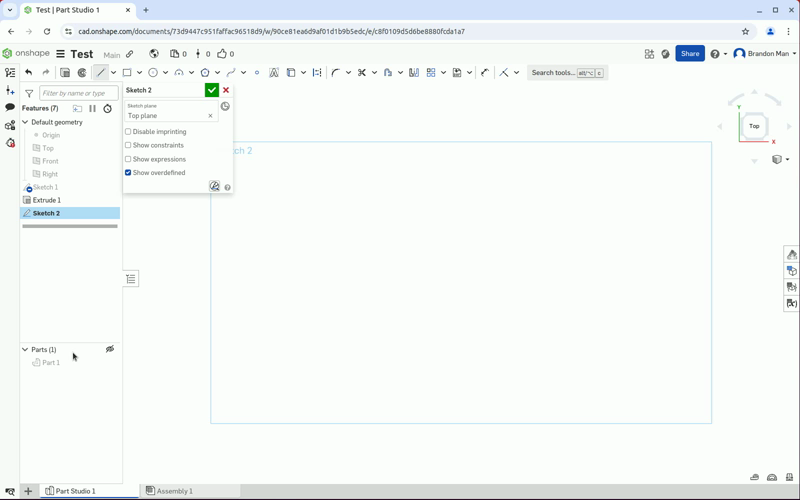
mouse_move(460, 339)
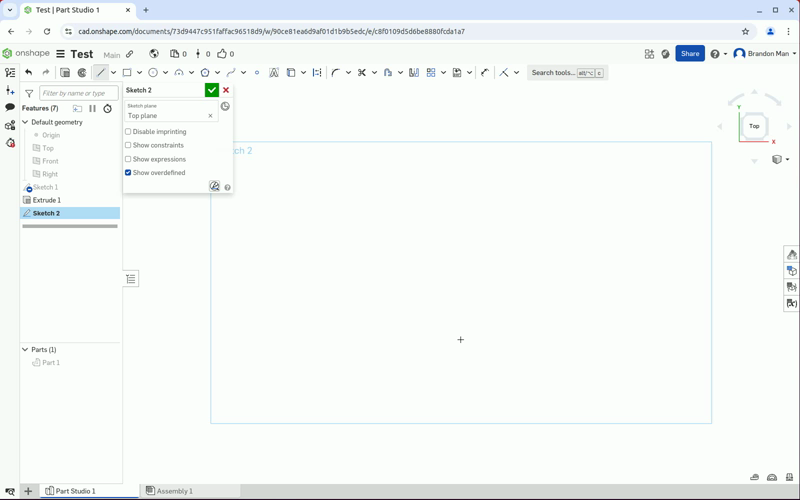
click(460, 339)
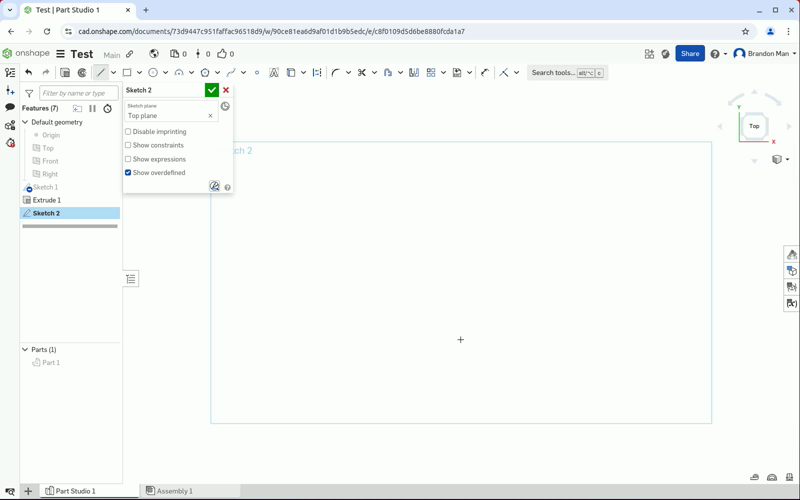
key_up(shift)
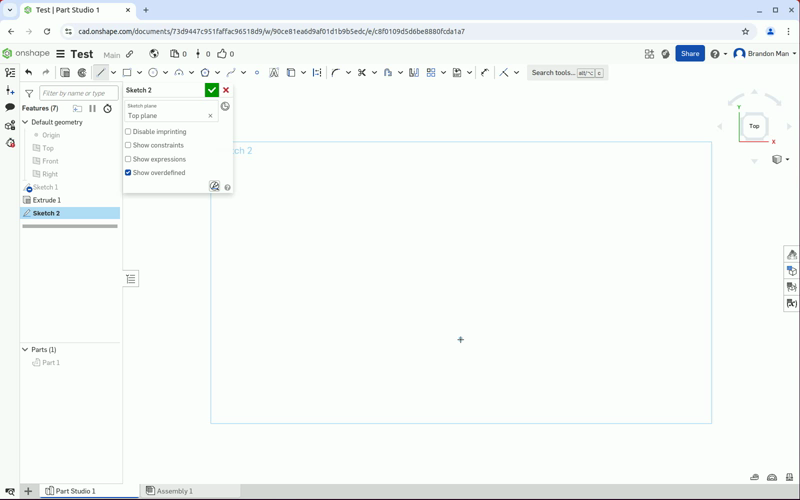
key_down(shift)
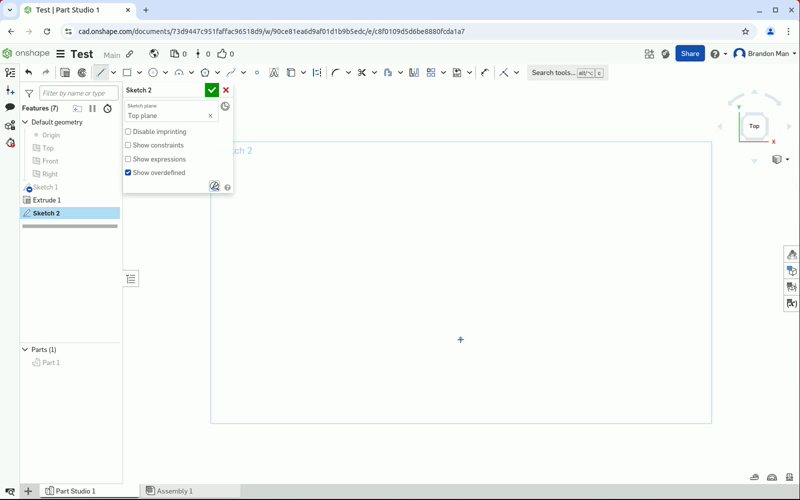
mouse_move(490, 339)
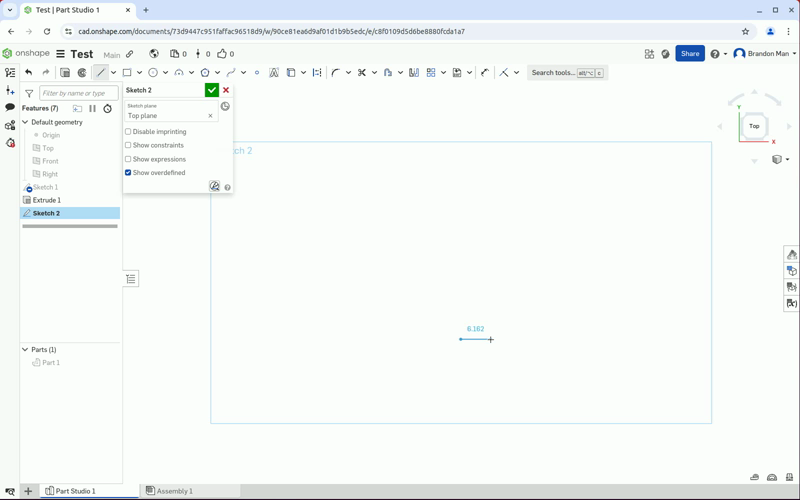
mouse_move(513, 339)
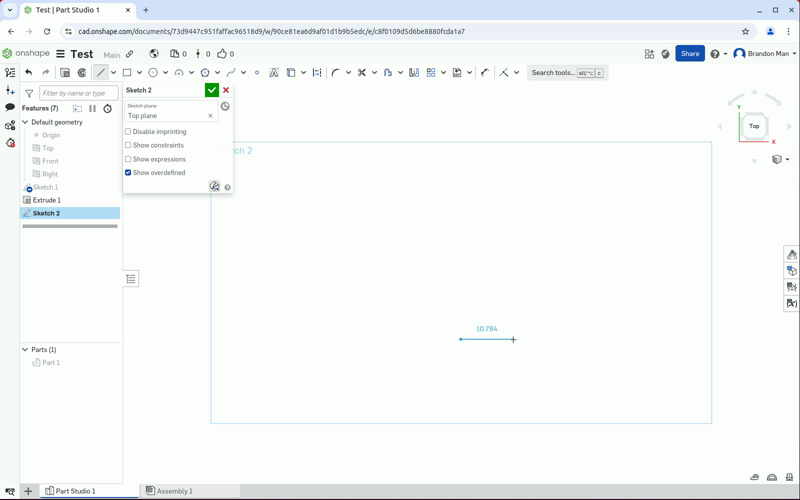
click(513, 339)
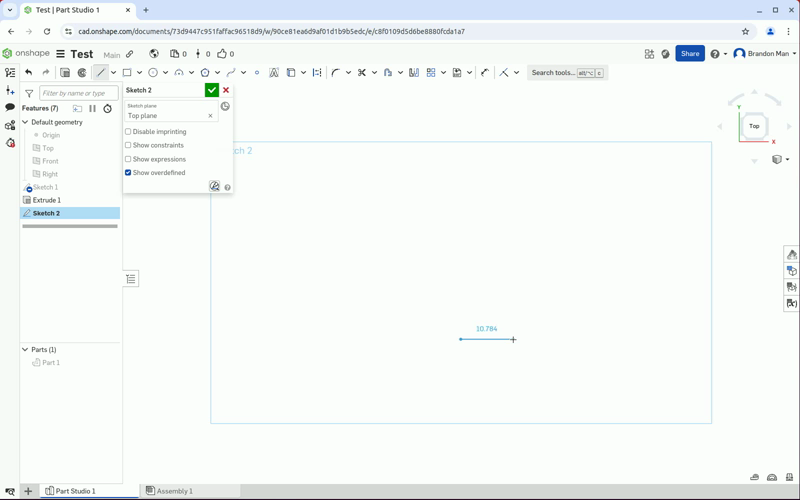
key_up(shift)
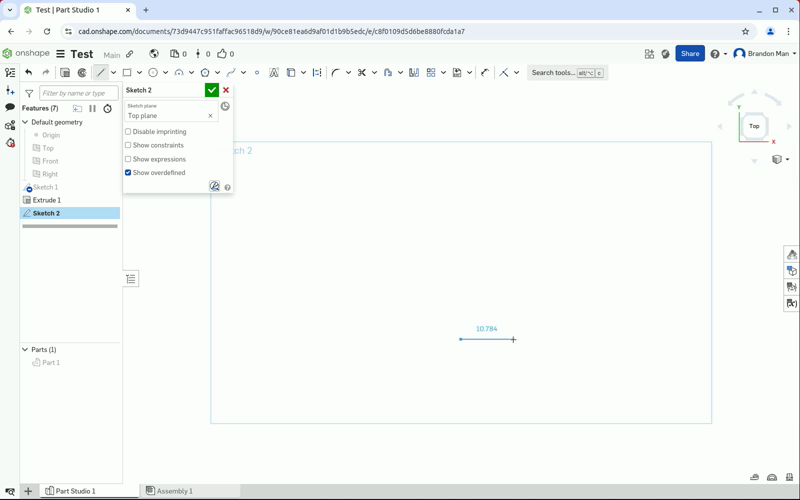
key_down(shift)
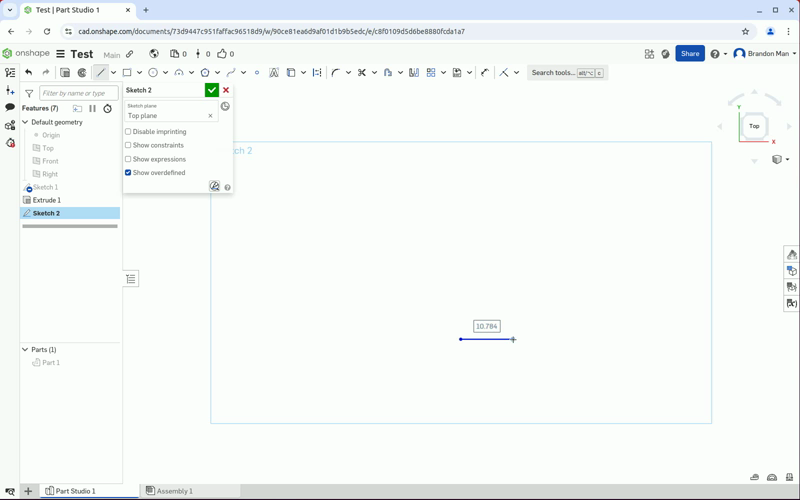
mouse_move(543, 339)
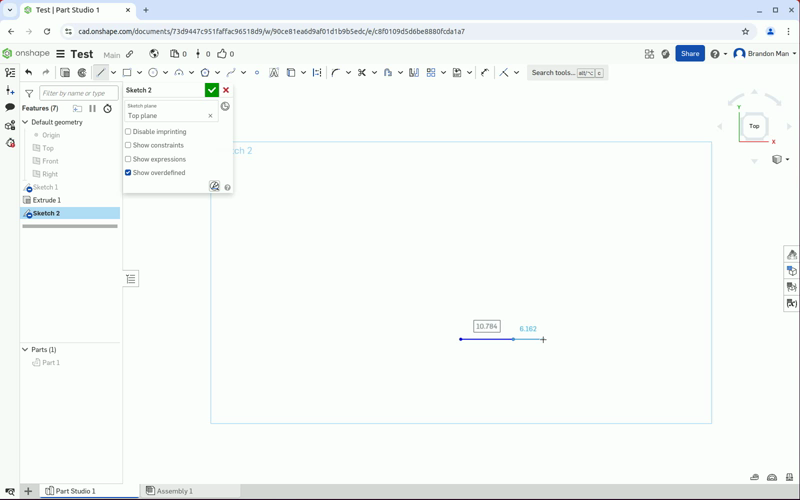
mouse_move(513, 310)
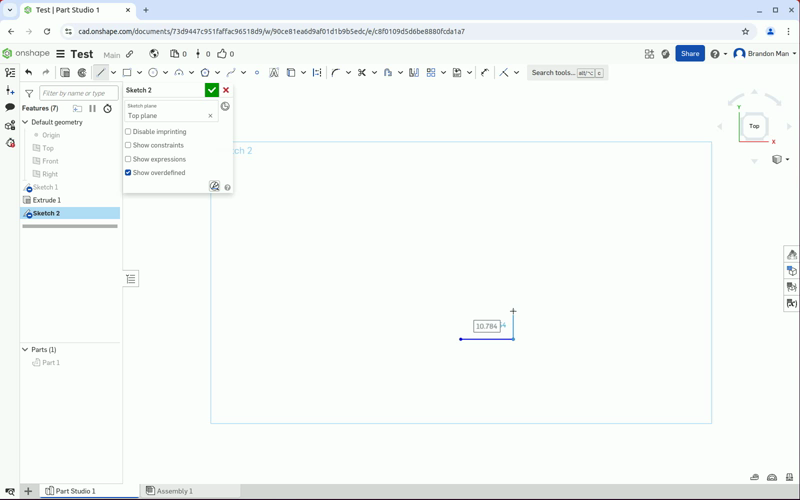
click(513, 310)
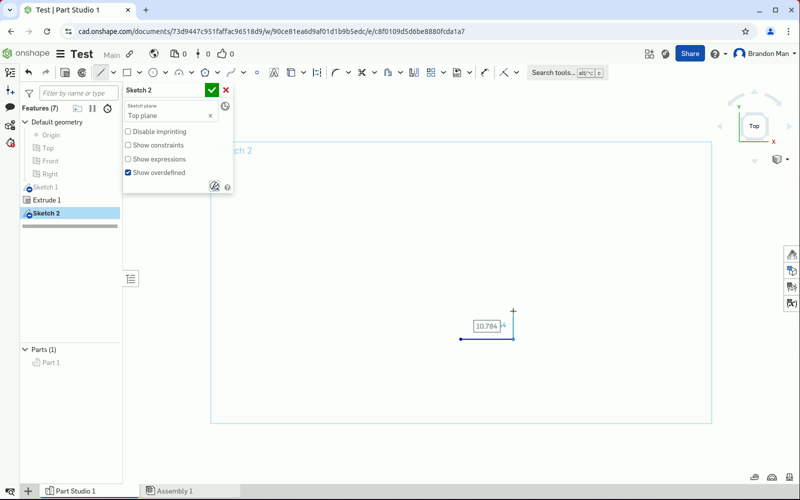
key_up(shift)
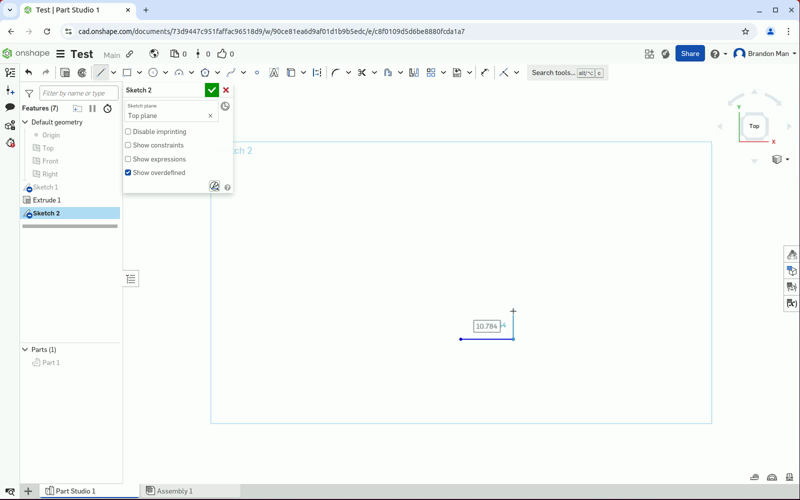
key_down(shift)
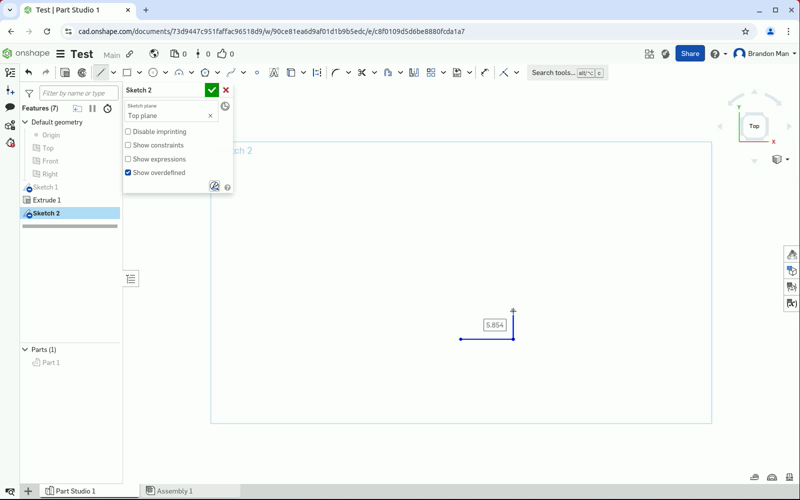
mouse_move(543, 310)
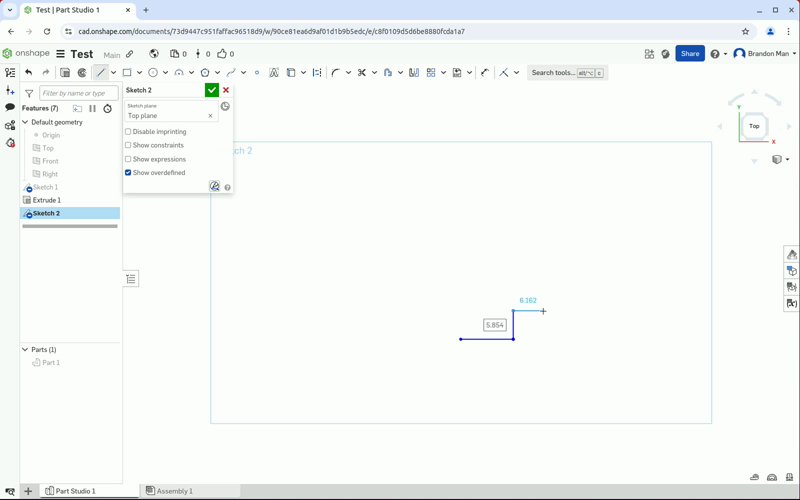
mouse_move(471, 310)
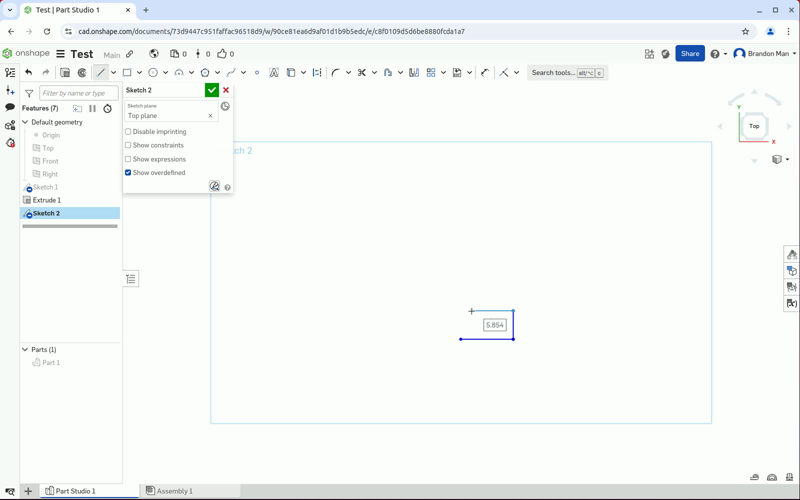
click(471, 310)
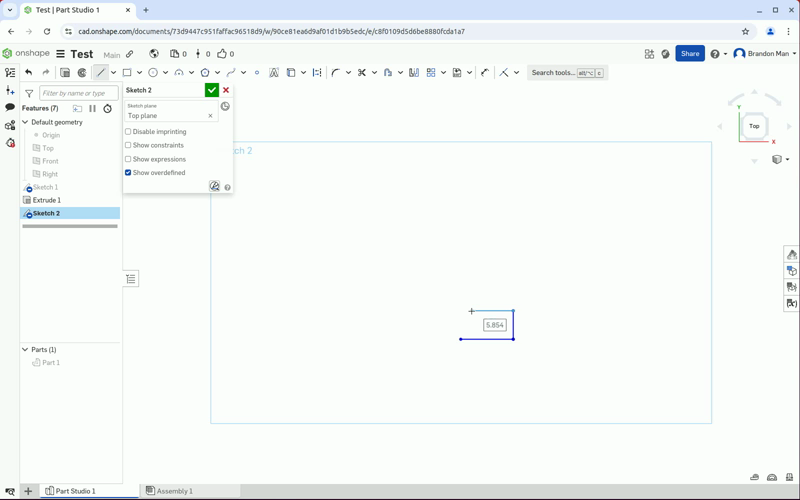
key_up(shift)
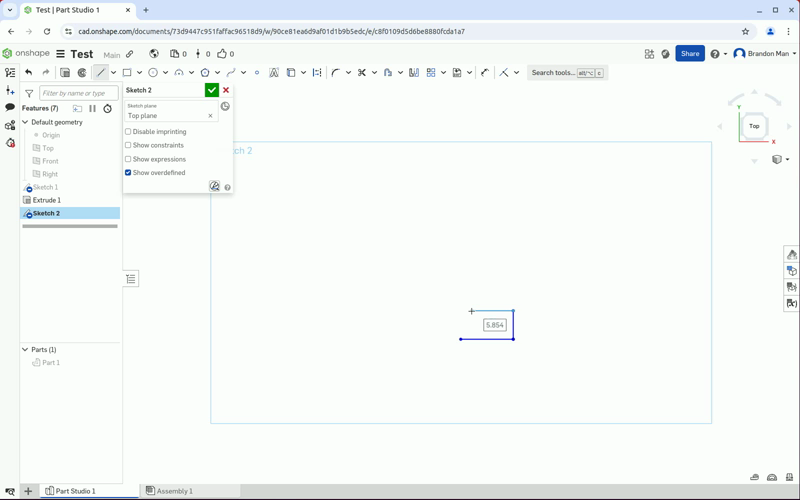
key_down(shift)
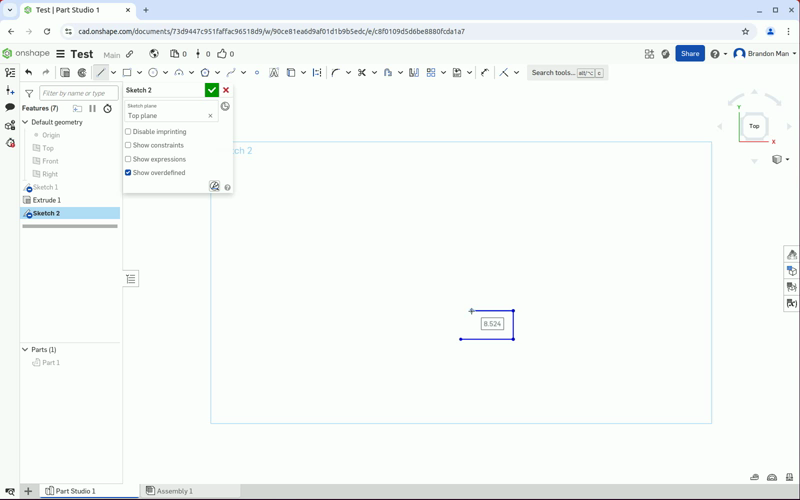
mouse_move(501, 310)
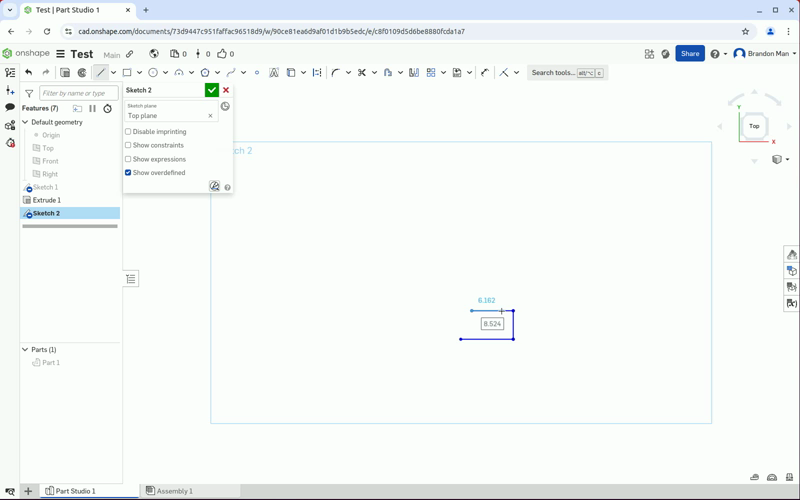
mouse_move(471, 255)
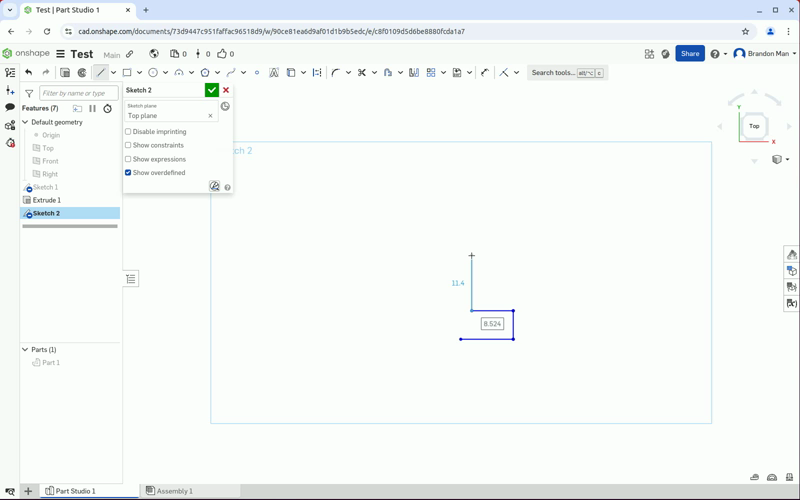
click(471, 255)
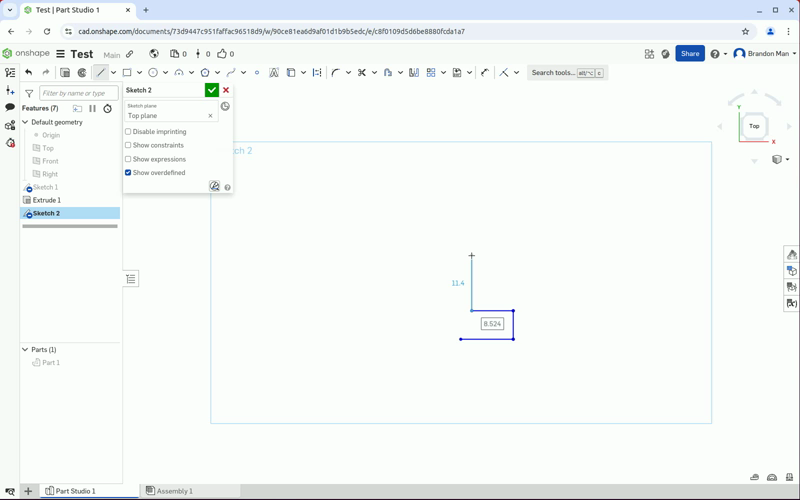
key_up(shift)
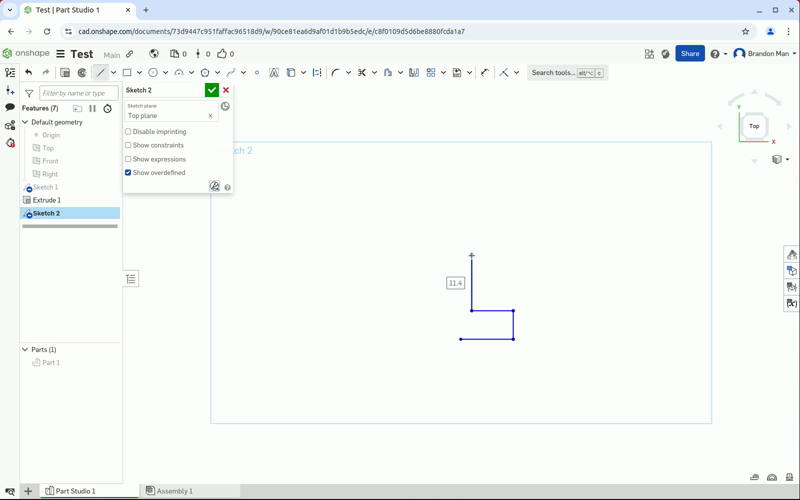
key_down(shift)
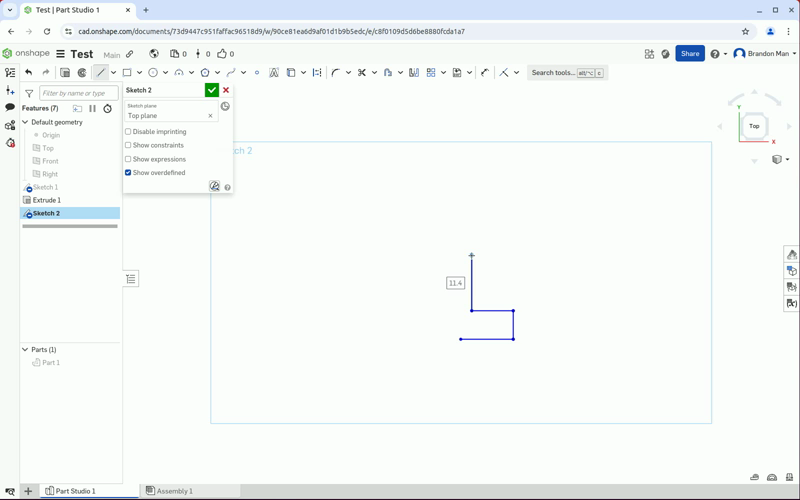
mouse_move(501, 255)
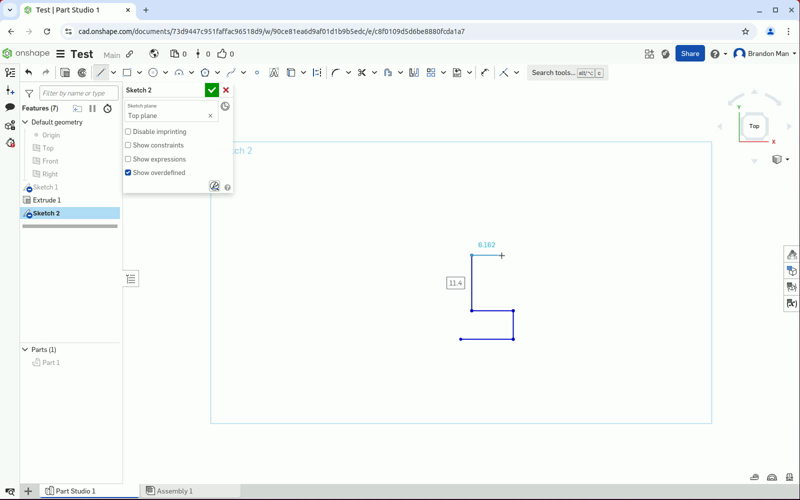
mouse_move(513, 255)
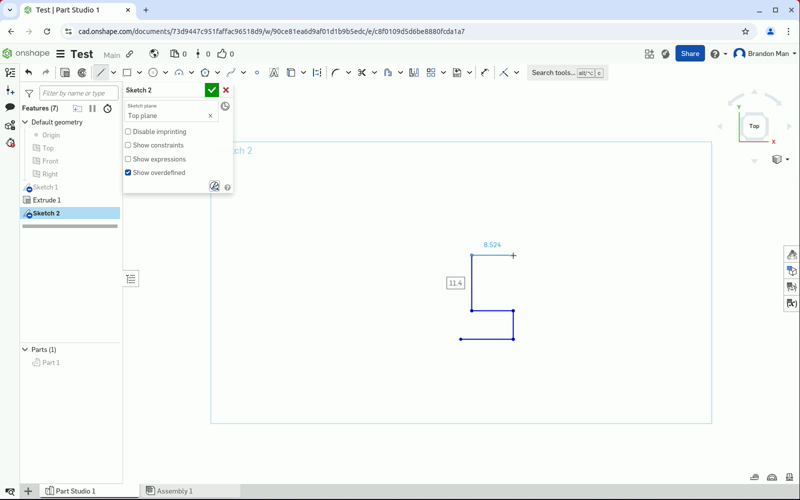
click(513, 255)
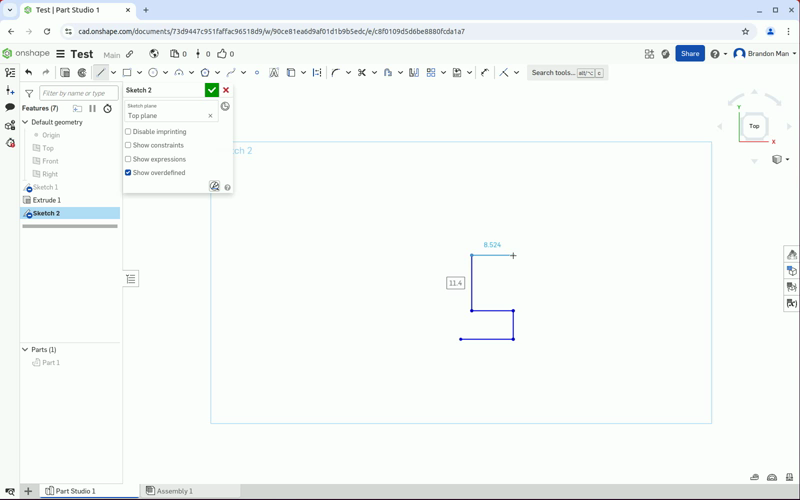
key_up(shift)
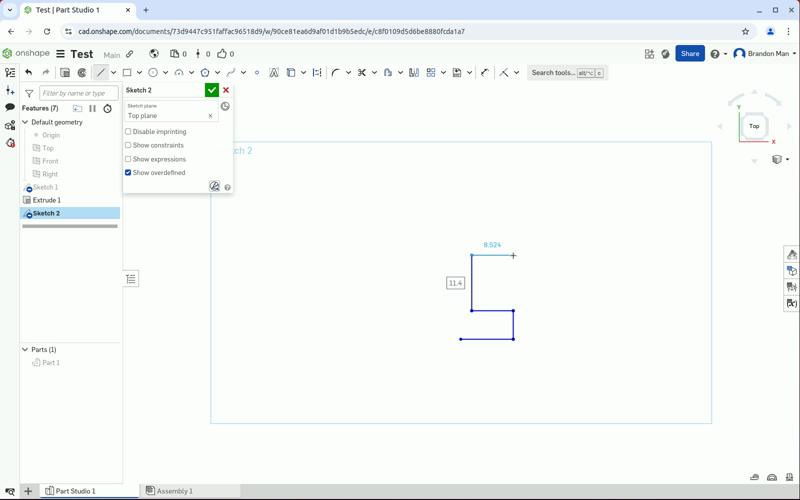
key_down(shift)
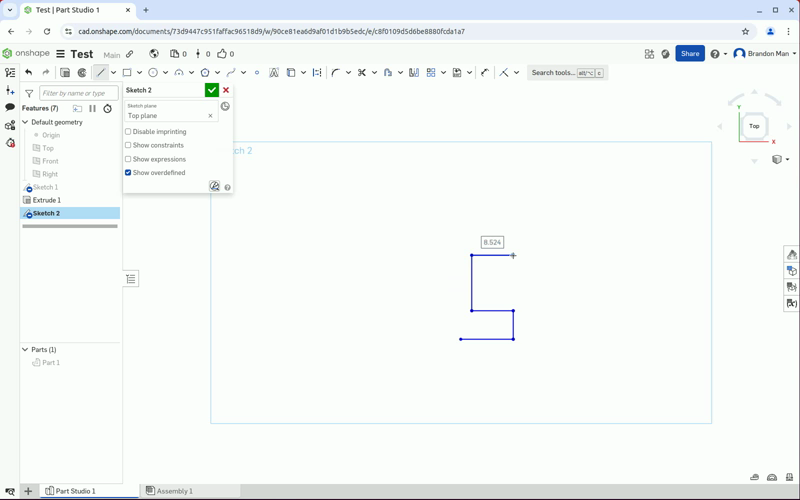
mouse_move(543, 255)
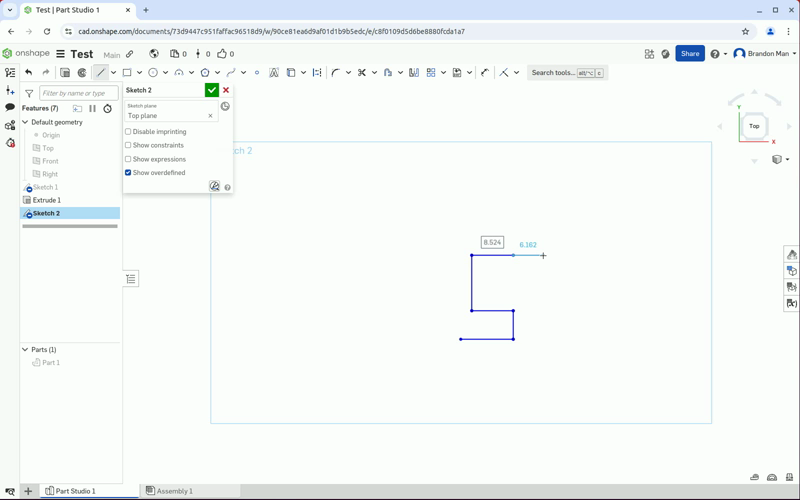
mouse_move(513, 226)
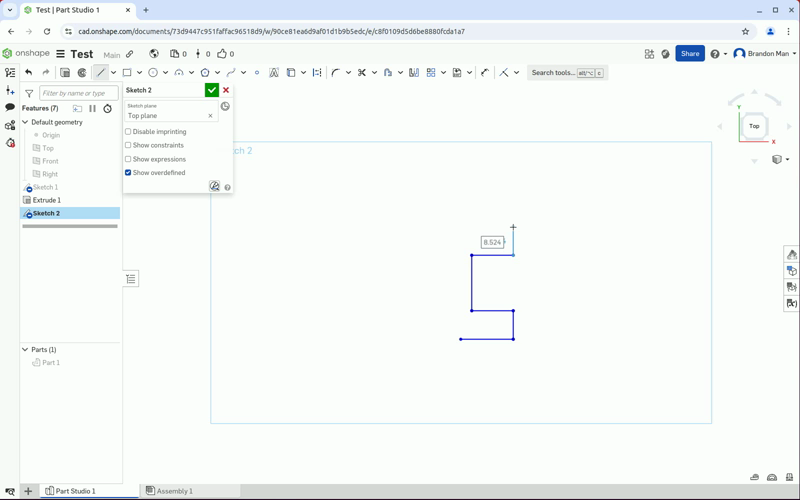
click(513, 226)
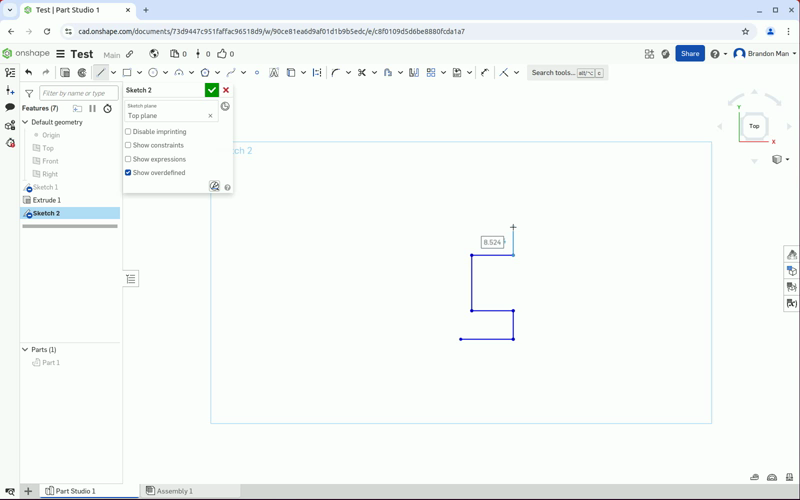
key_up(shift)
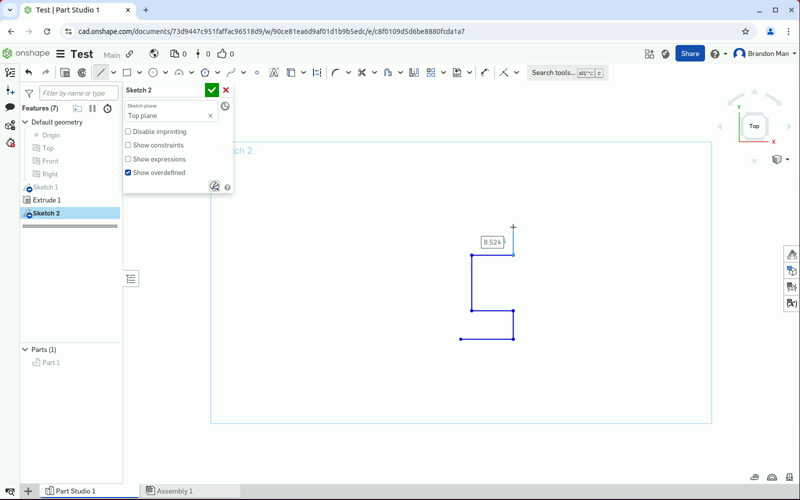
key_down(shift)
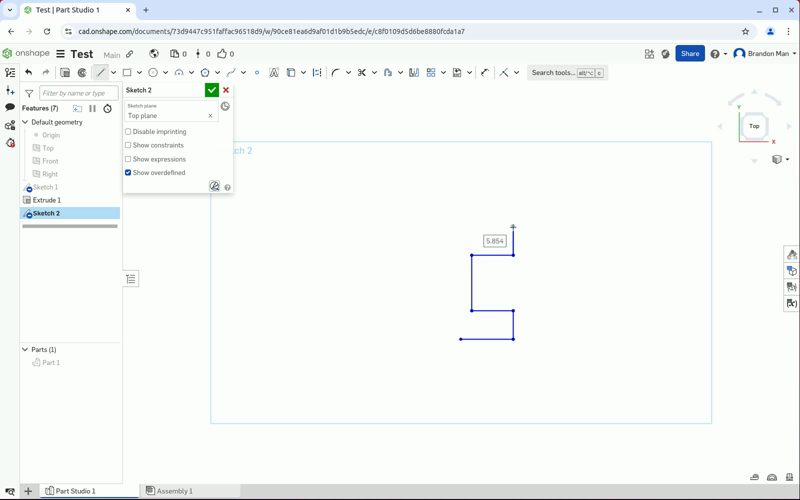
mouse_move(543, 226)
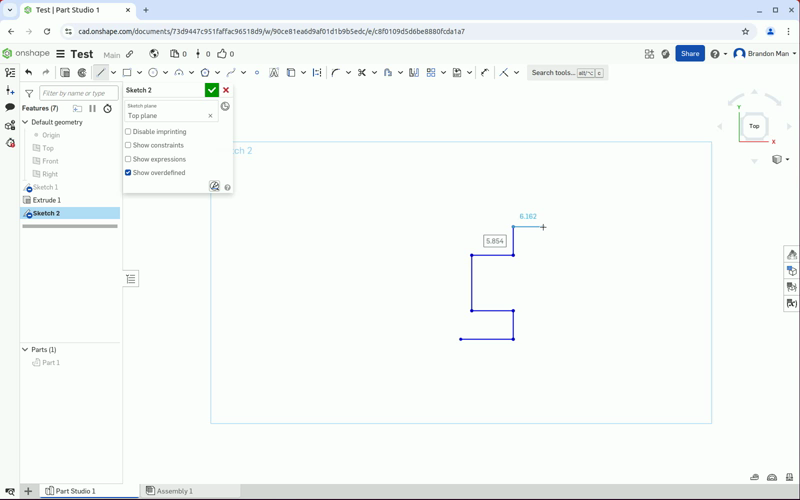
mouse_move(460, 226)
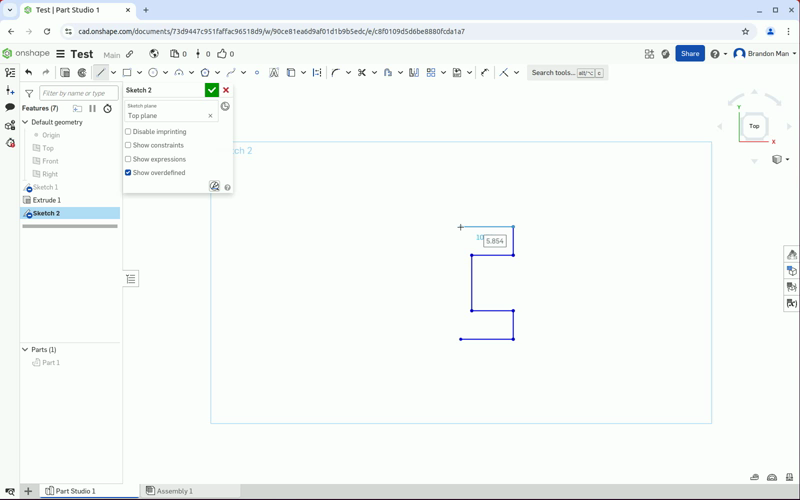
click(460, 226)
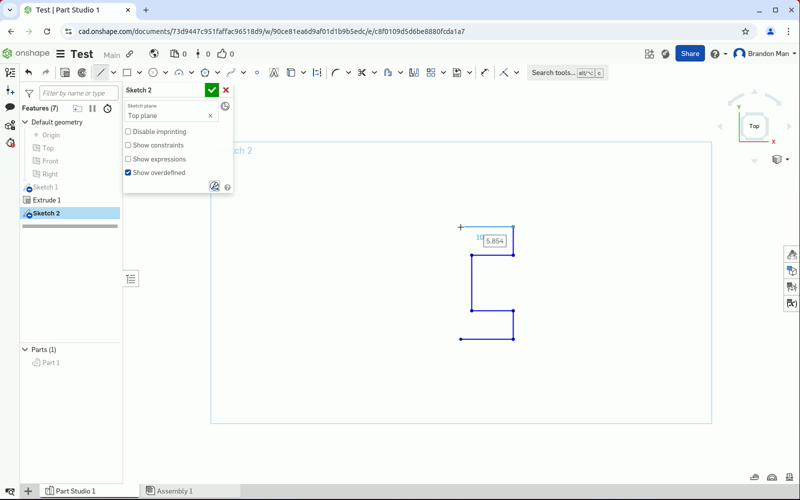
key_up(shift)
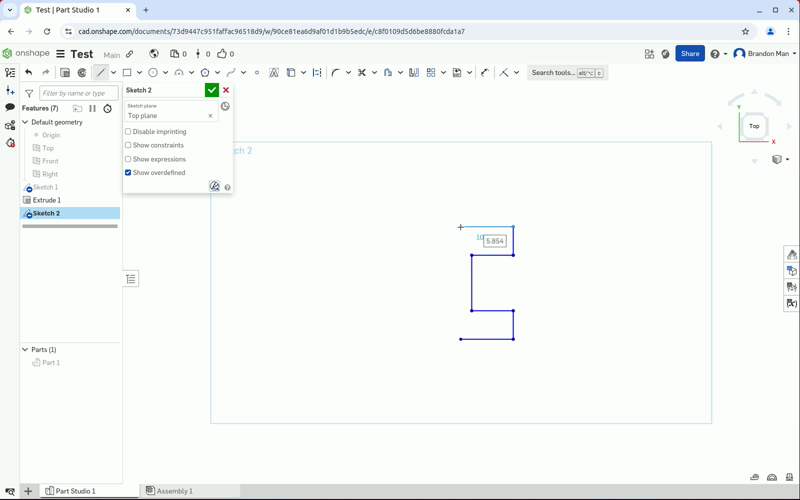
key_down(shift)
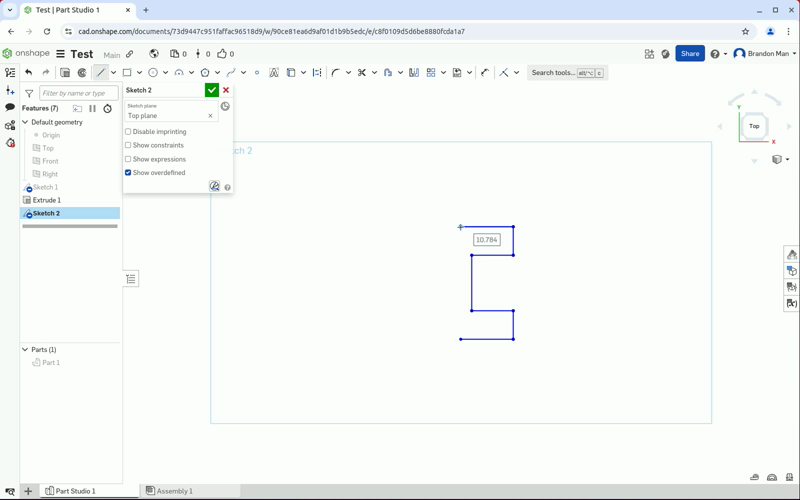
mouse_move(490, 226)
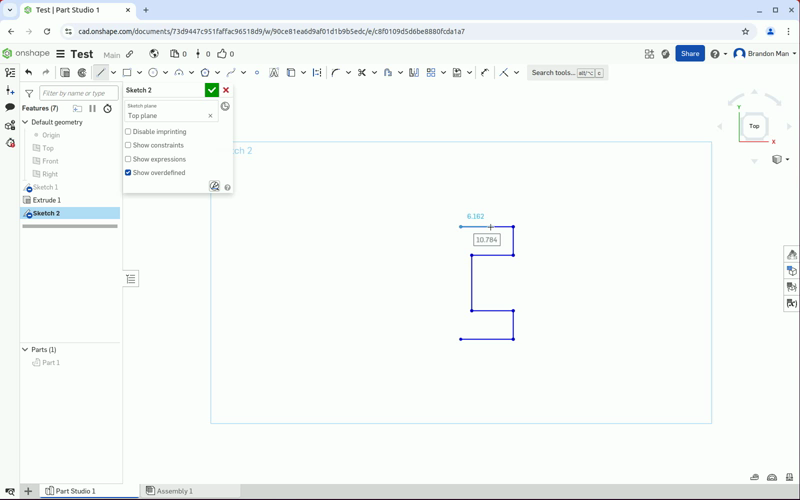
mouse_move(460, 282)
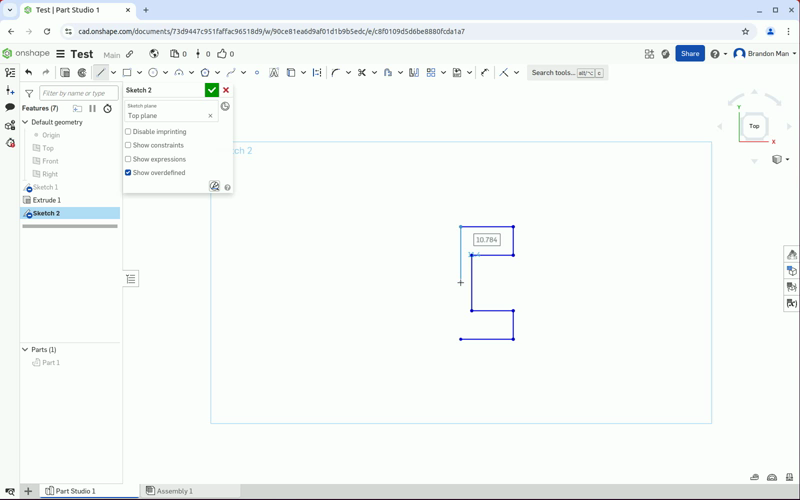
click(460, 282)
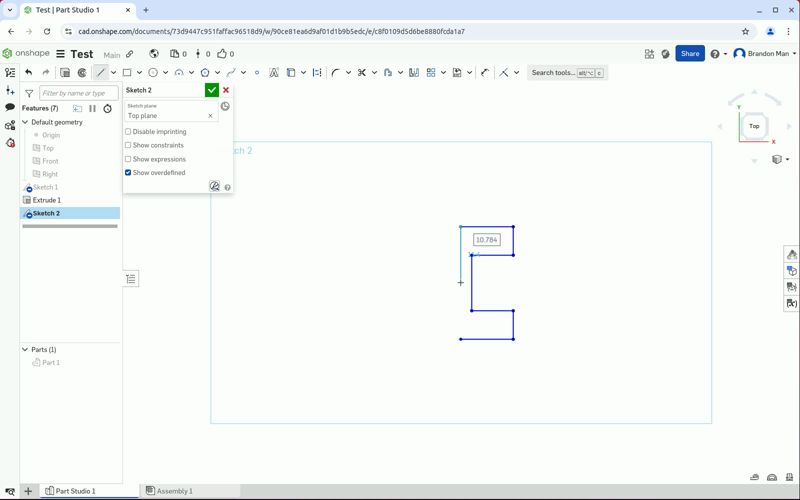
key_up(shift)
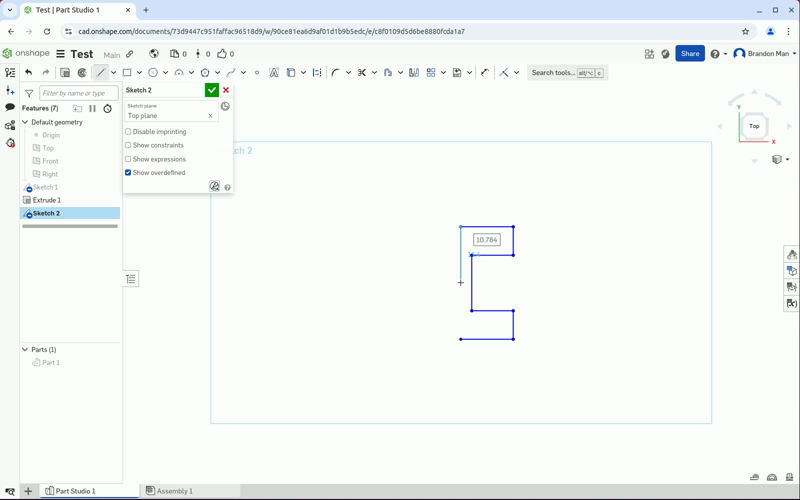
mouse_move(490, 282)
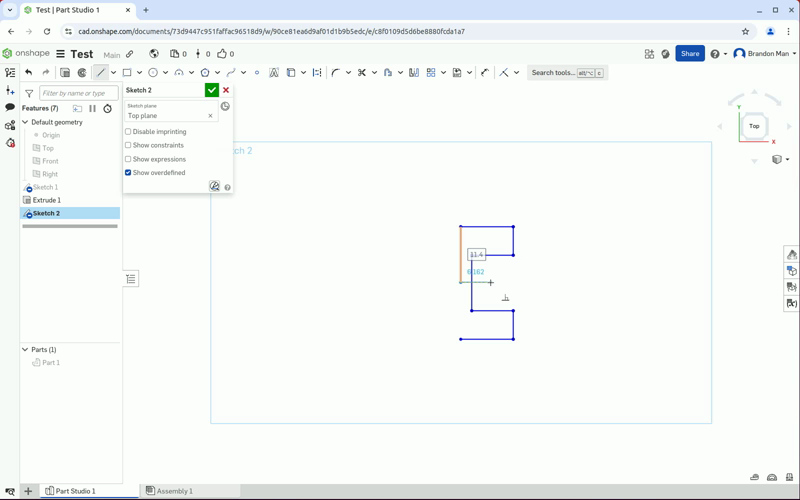
key_down(shift)
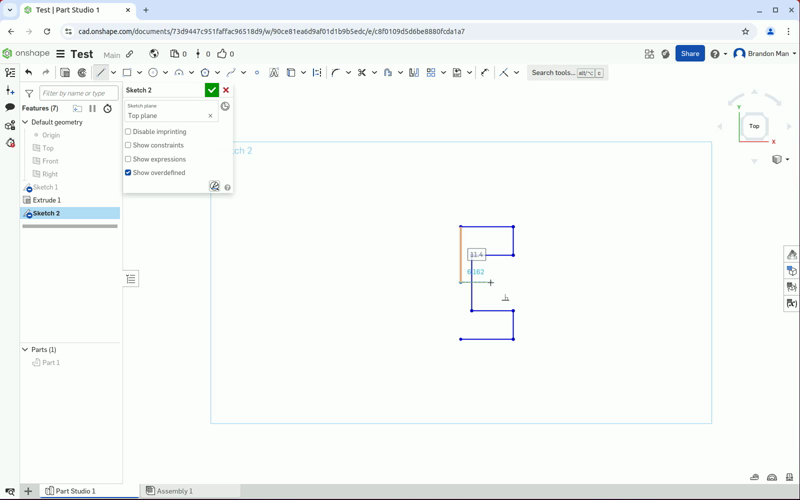
mouse_move(460, 339)
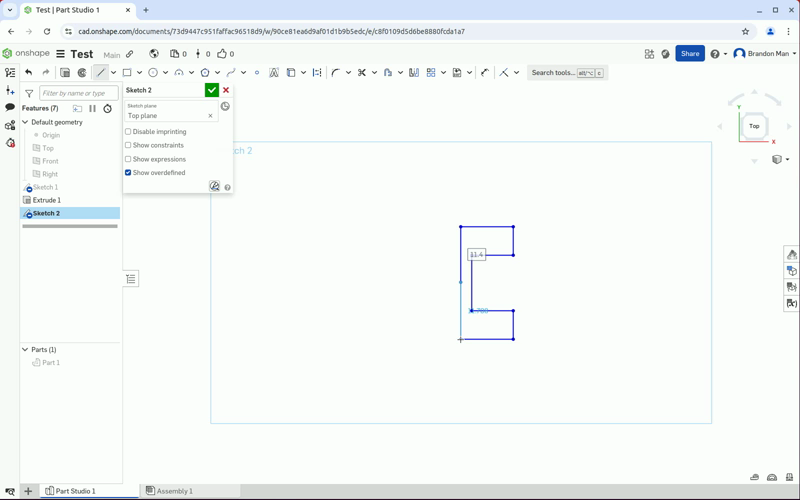
key_up(shift)
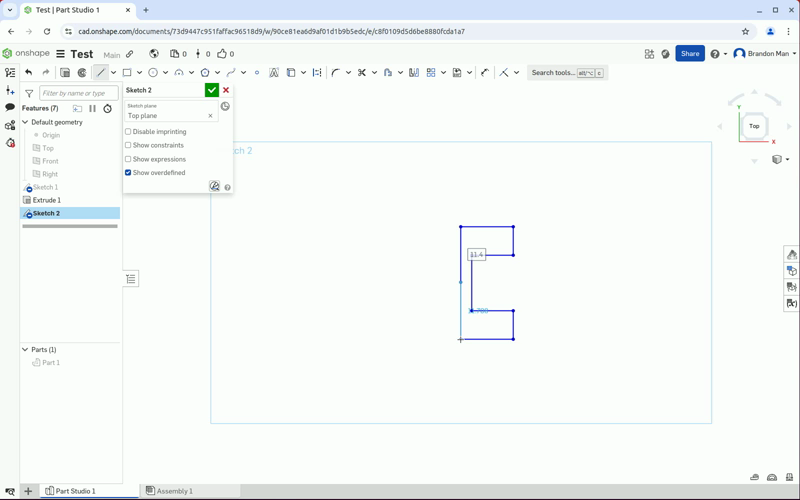
click(460, 339)
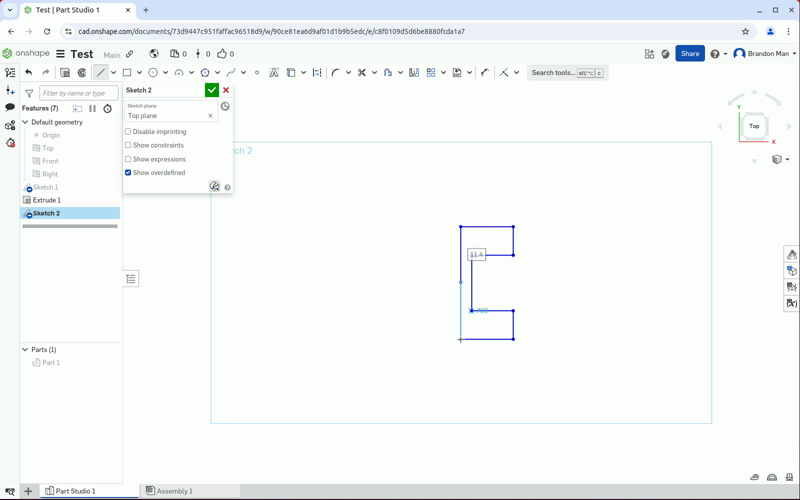
key(esc)
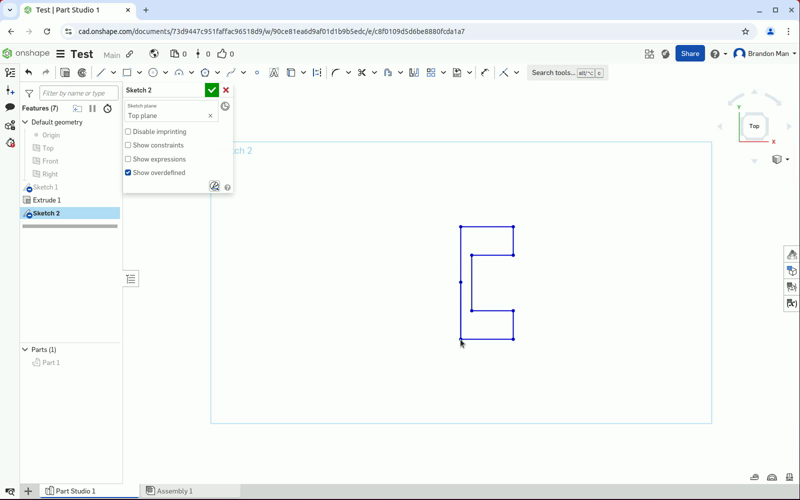
mouse_move(481, 248)
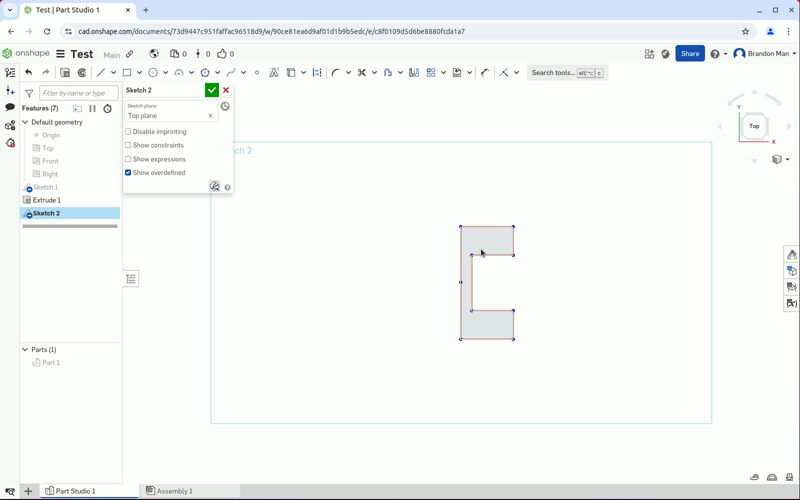
click(481, 248)
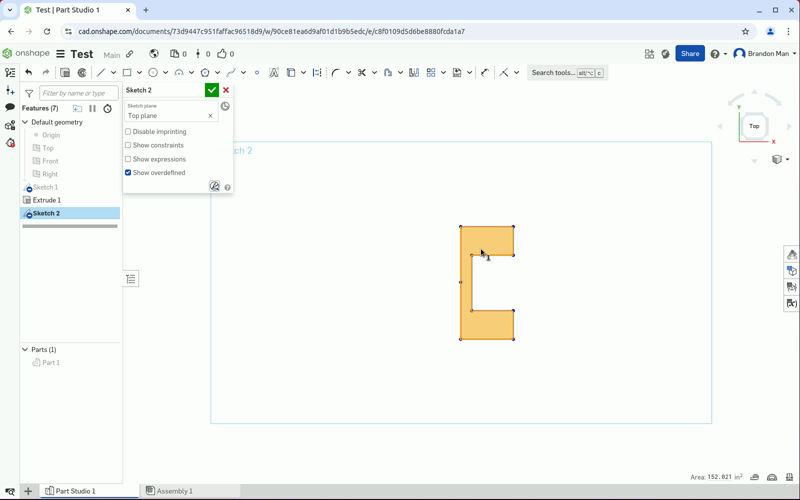
mouse_move(73, 352)
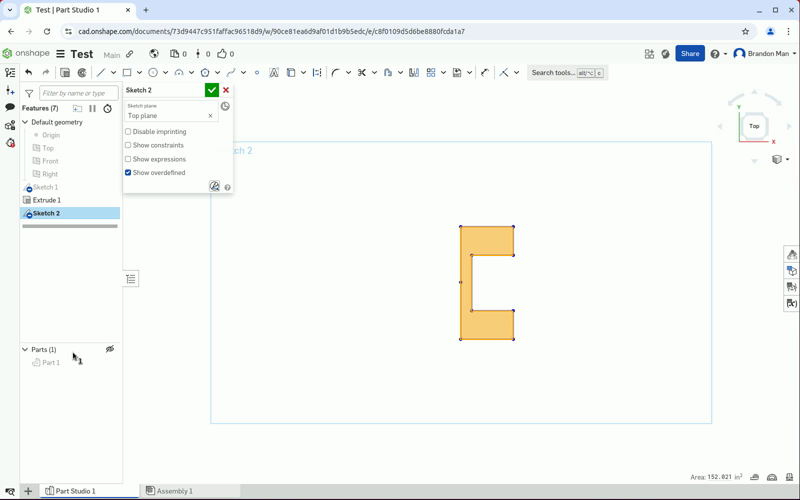
key(shift+y)
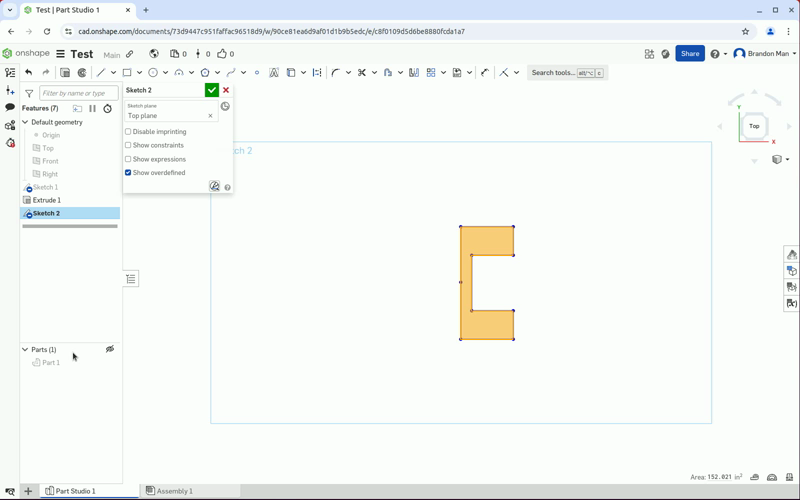
key(shift+e)
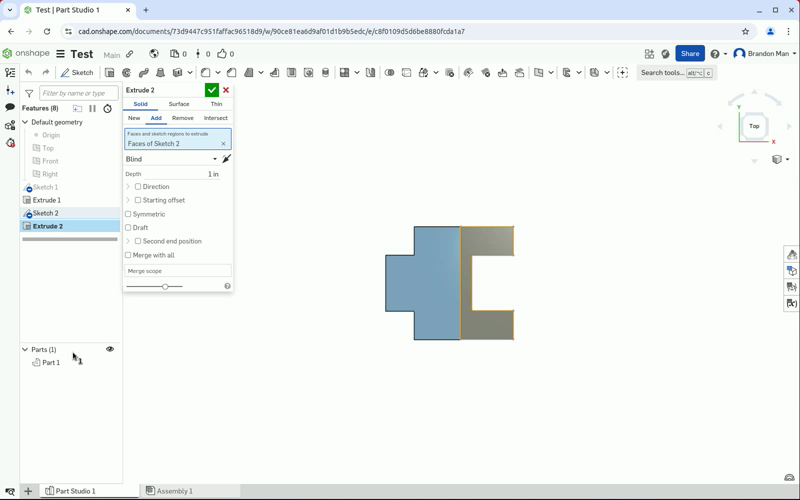
mouse_move(143, 106)
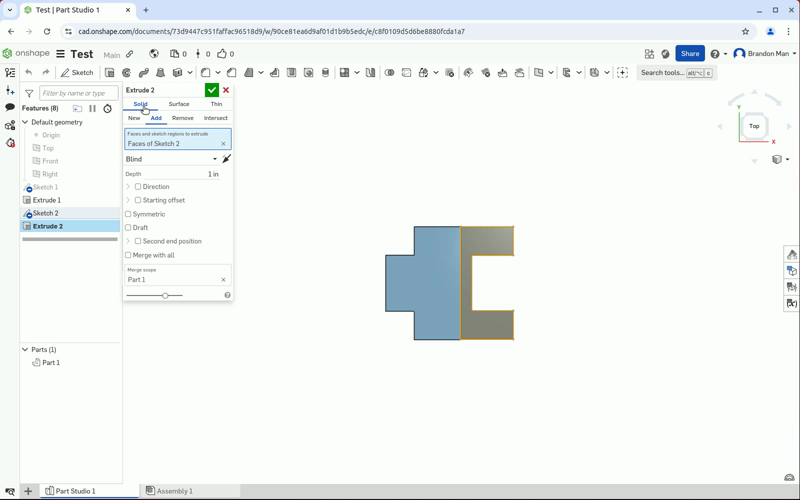
click(143, 106)
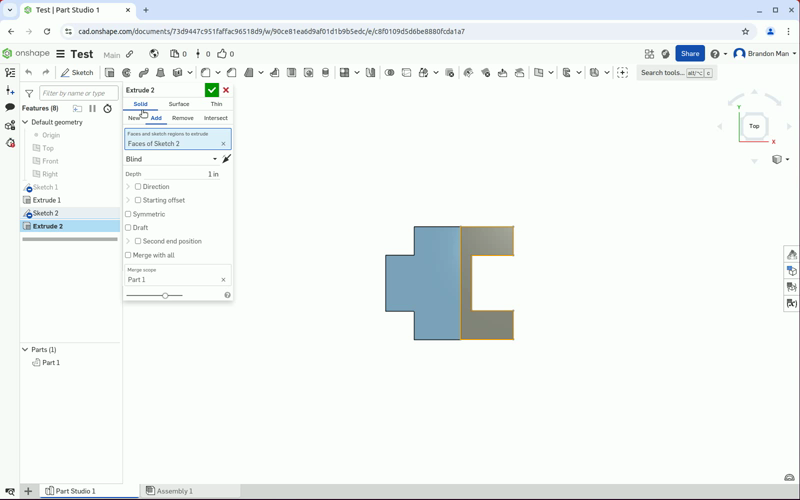
mouse_move(137, 120)
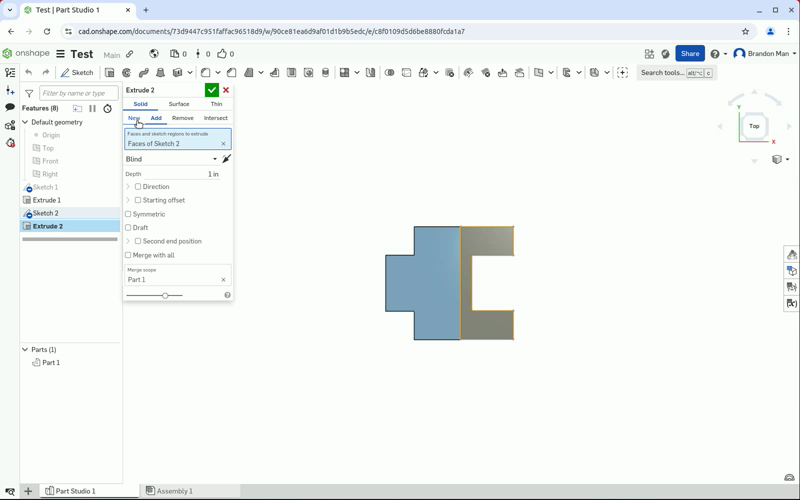
click(137, 120)
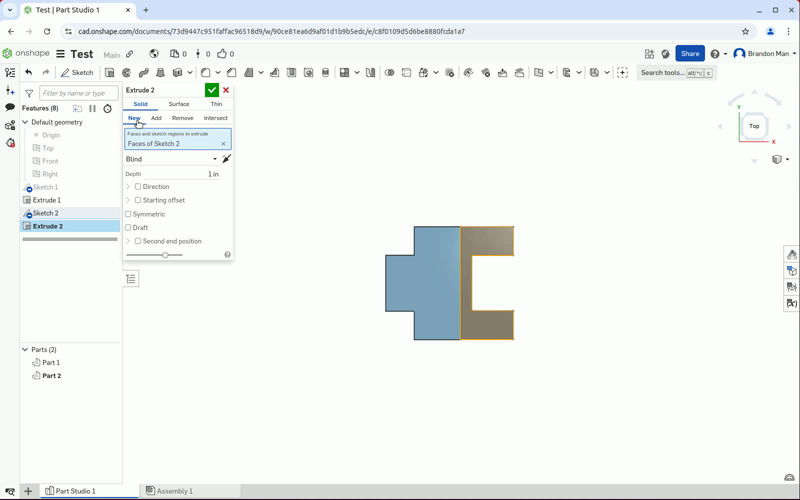
key(tab, 4)
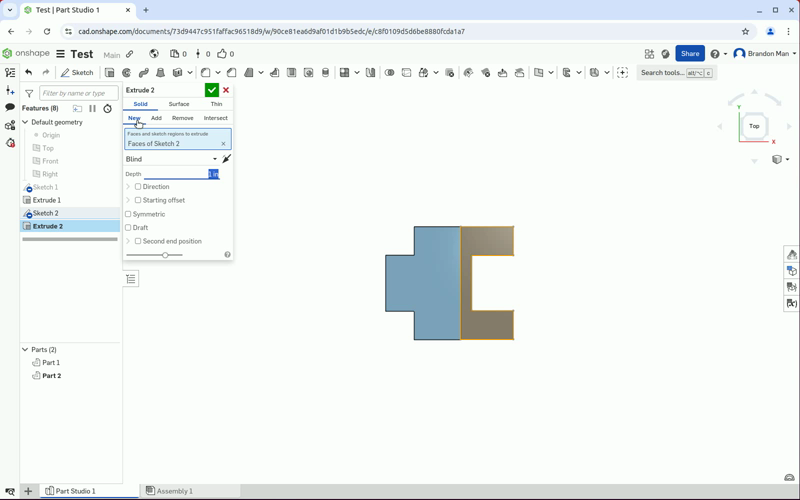
text(23.108)
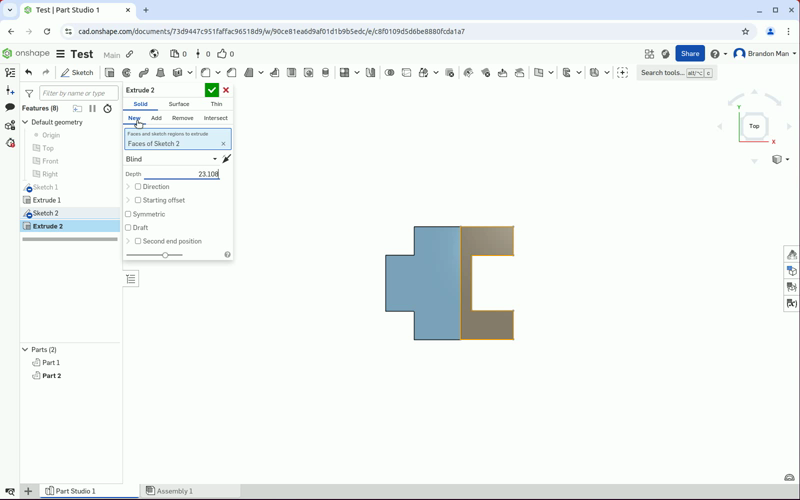
key(enter)
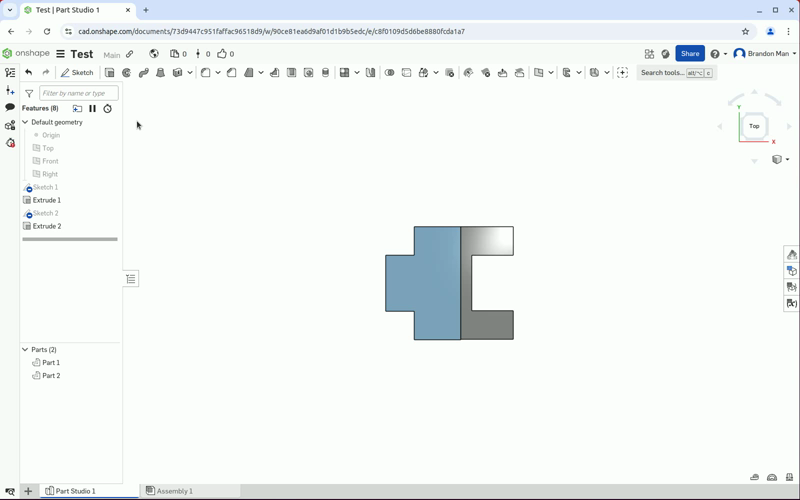
key(shift+h)
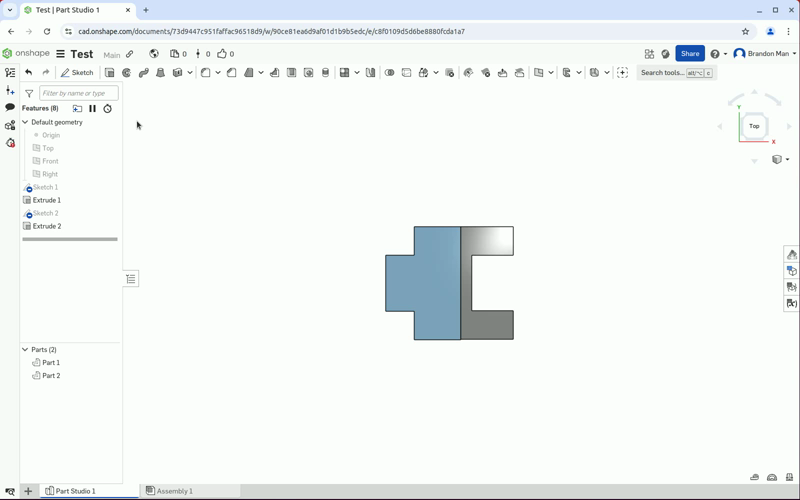
key(shift+h)
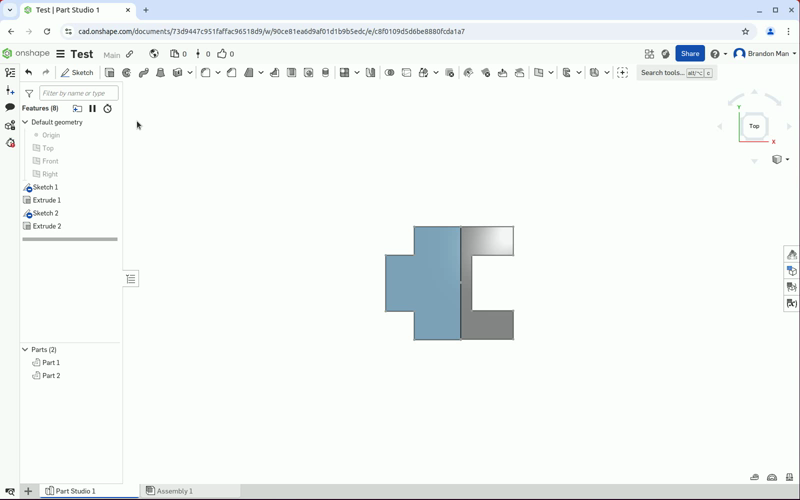
key(shift+7)
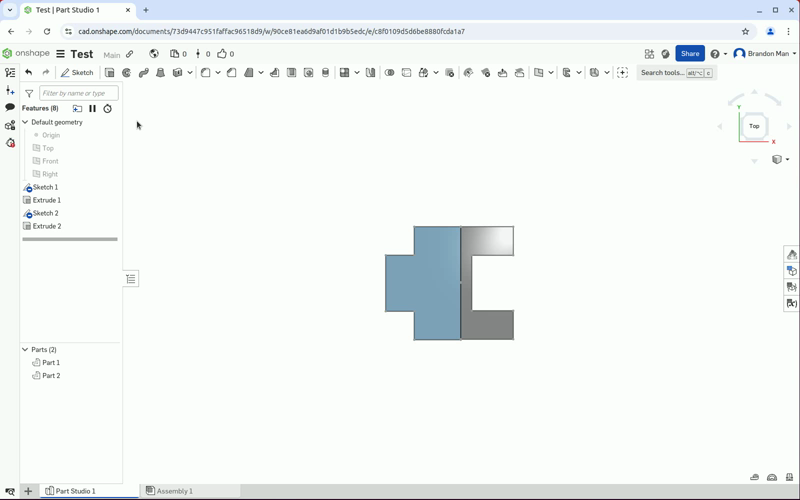
key(up, 3)
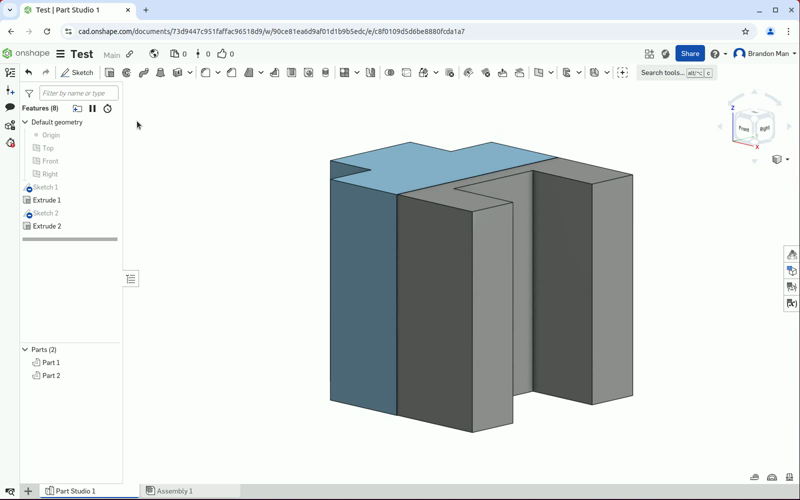
key(left, 3)
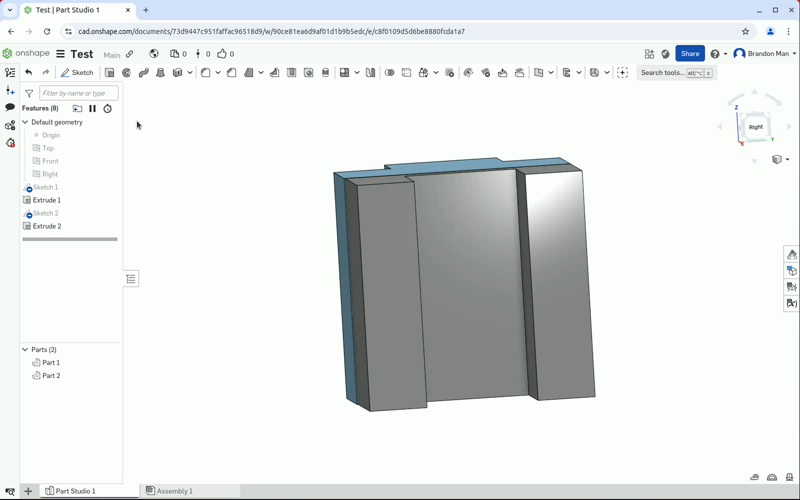
key(right, 3)
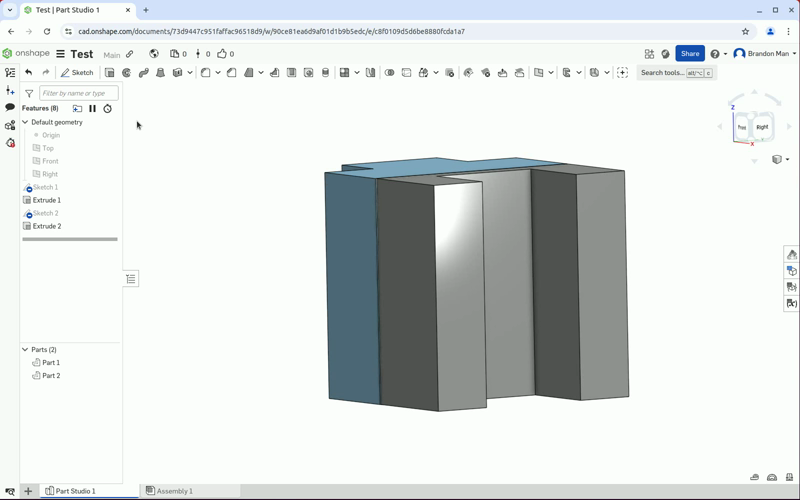
key(down, 3)
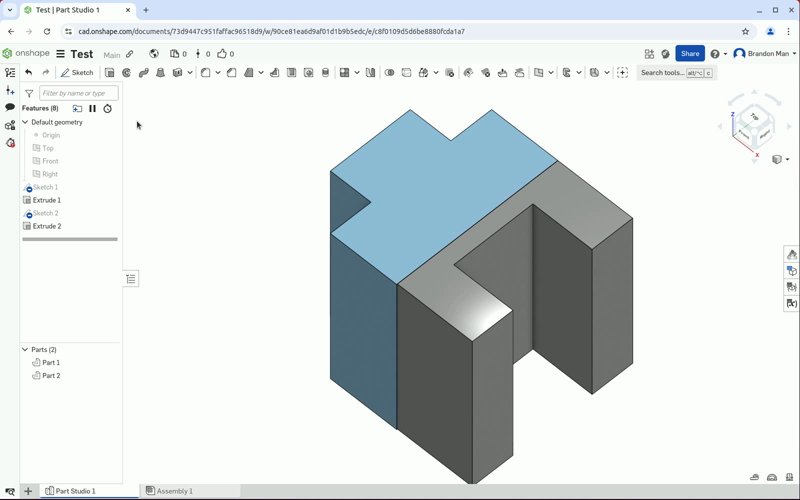
mouse_move(73, 189)
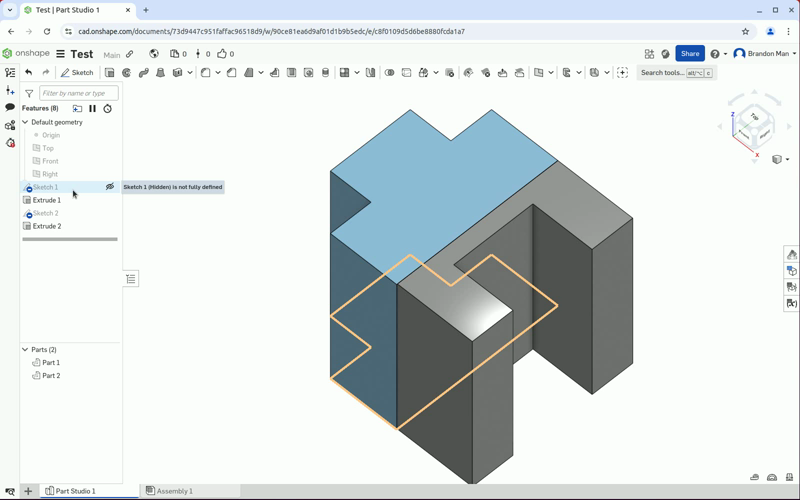
click(73, 189)